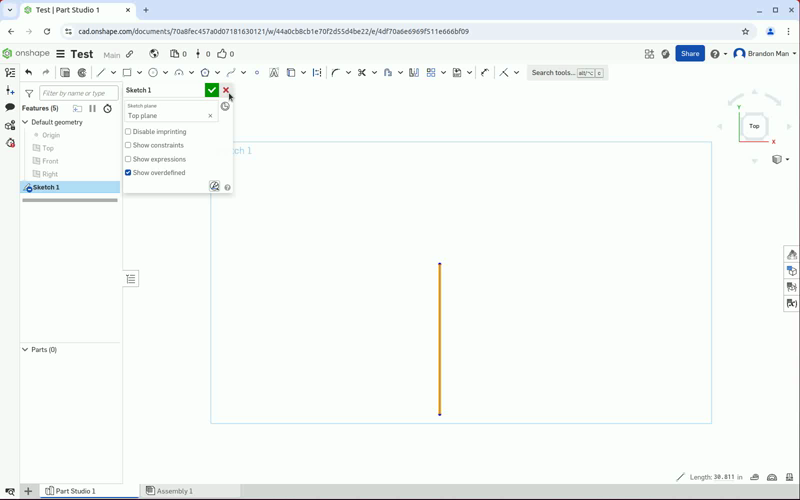
key(shift+h)
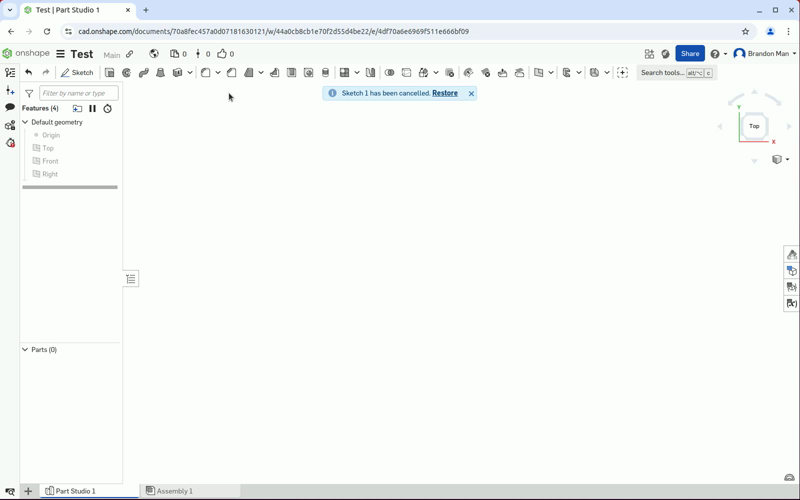
mouse_move(73, 352)
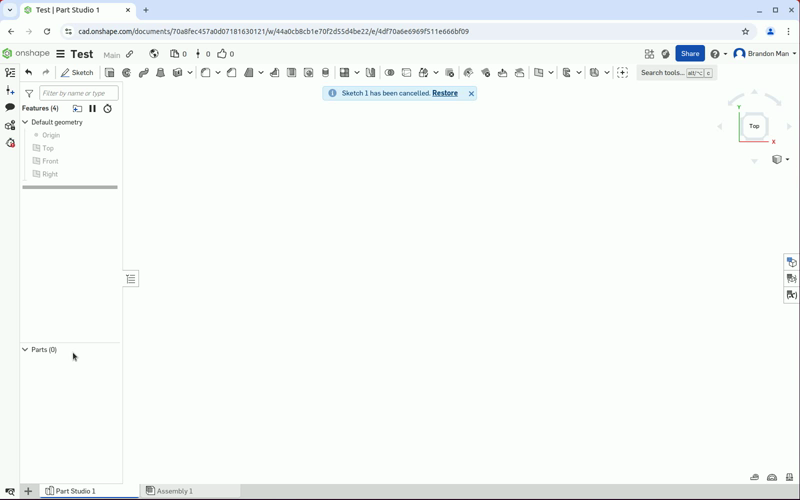
key(y)
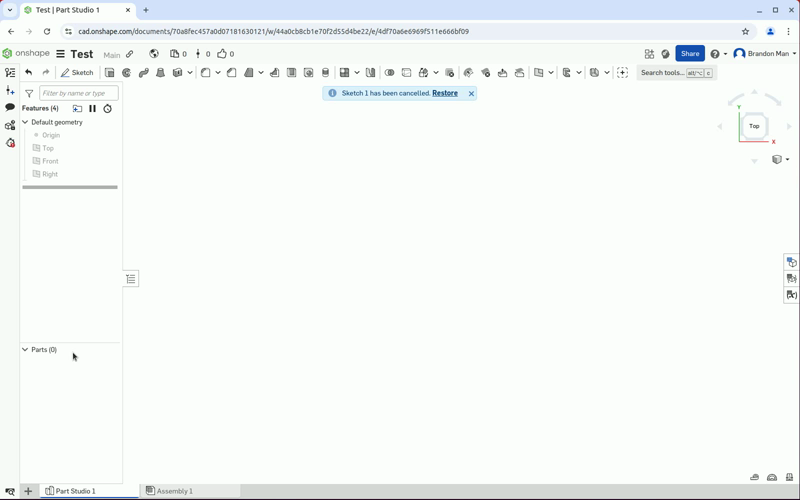
key(shift+p)
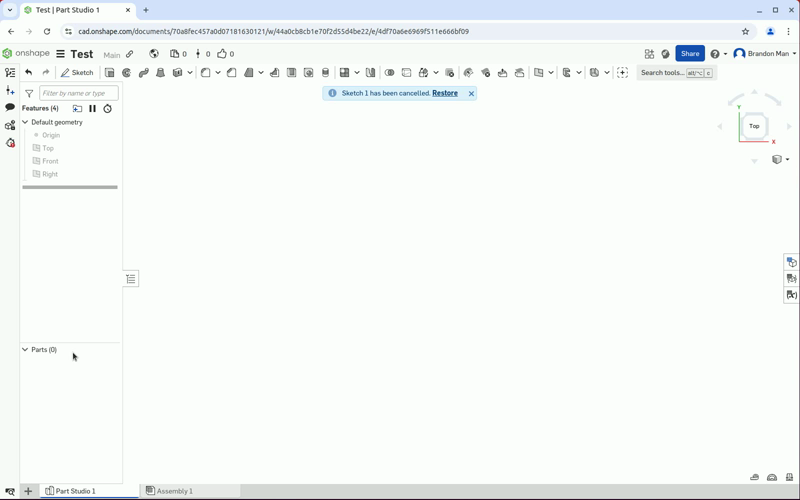
key(space)
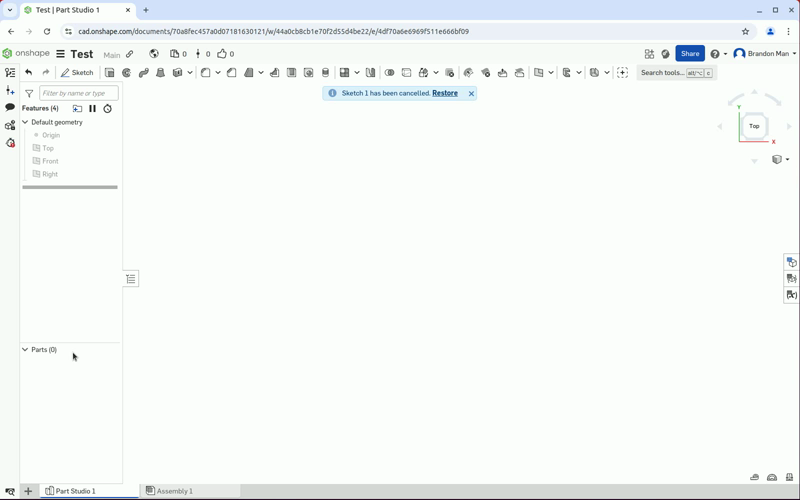
key_down(shift)
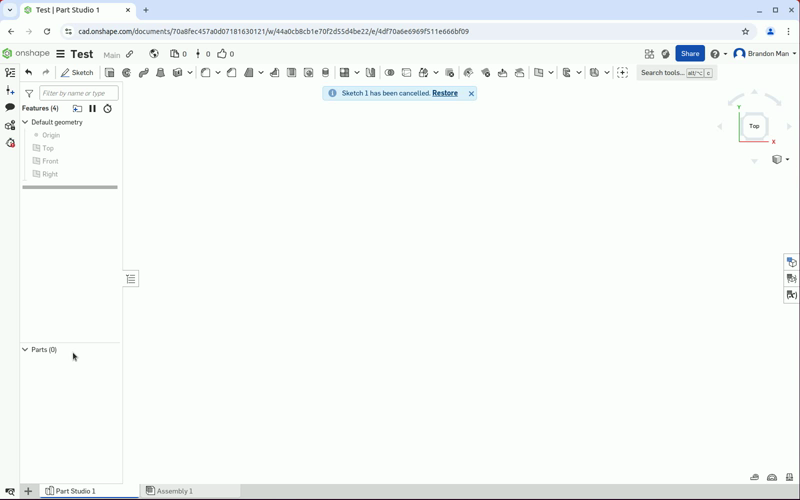
key(up)
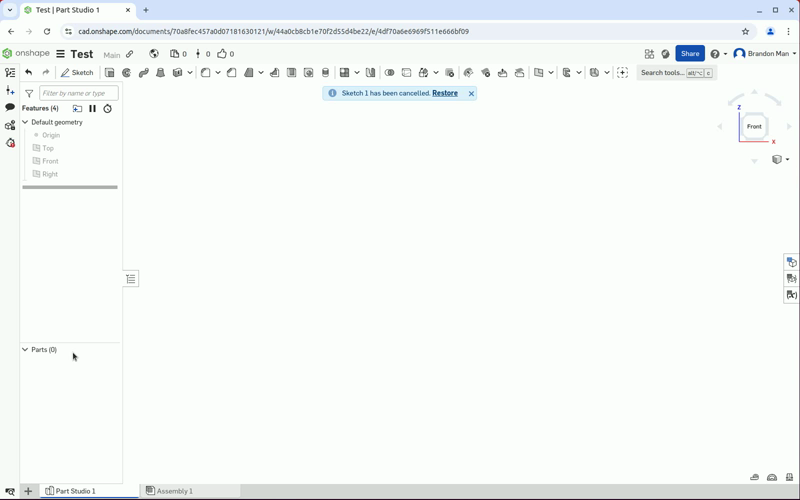
key_up(shift)
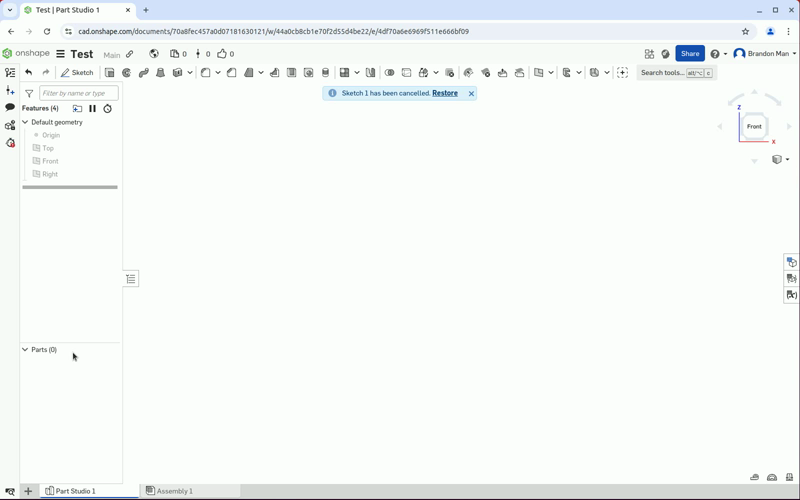
mouse_move(73, 352)
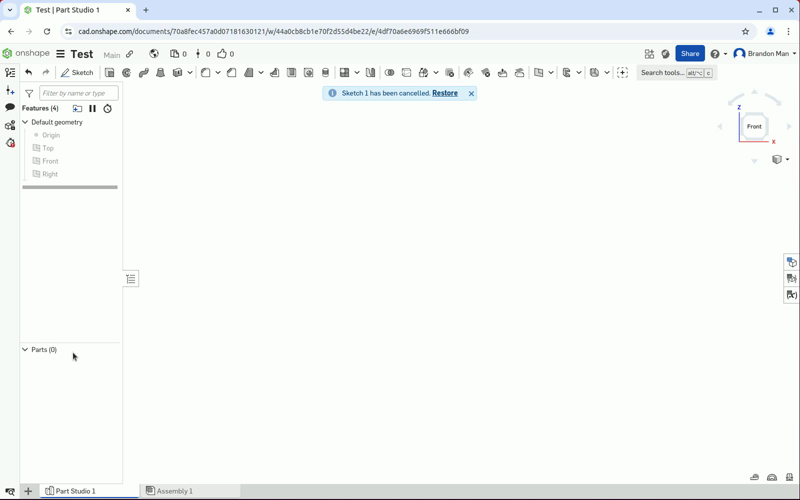
key(shift+y)
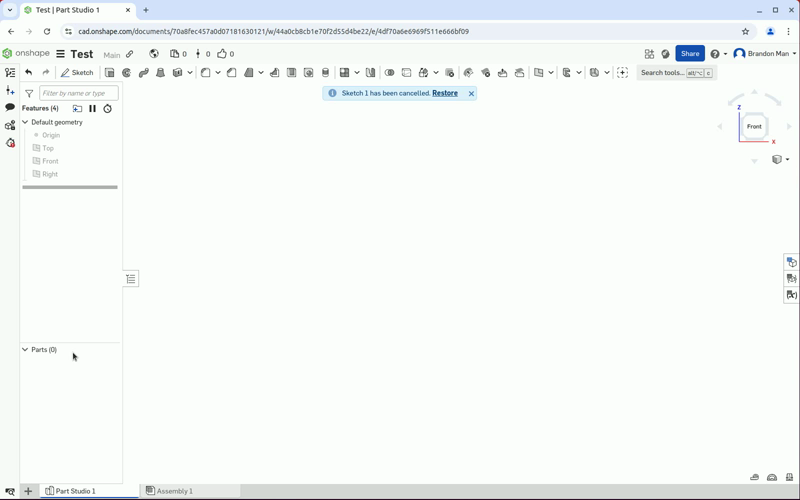
key(shift+s)
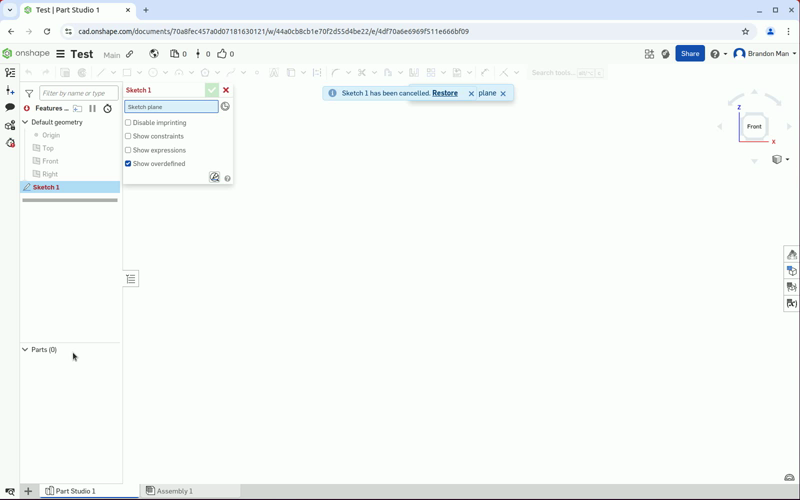
mouse_move(73, 163)
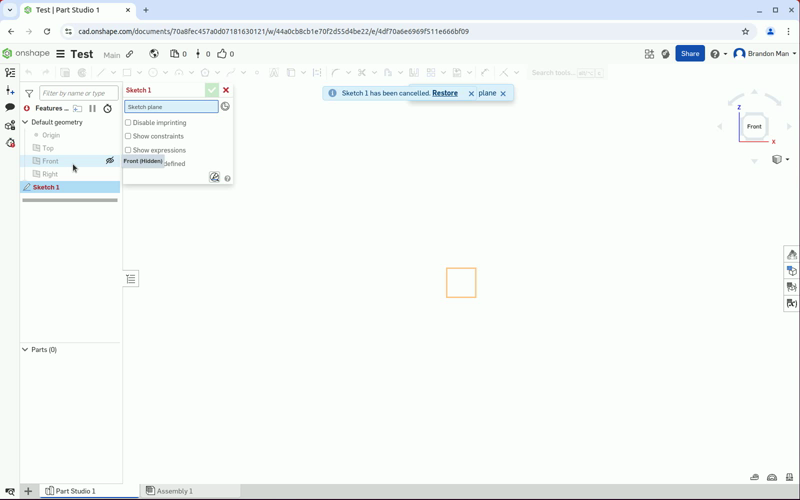
click(73, 163)
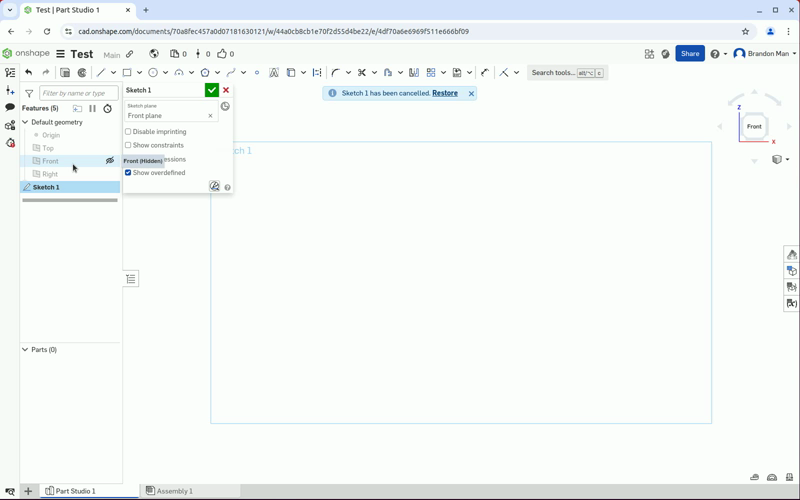
mouse_move(73, 352)
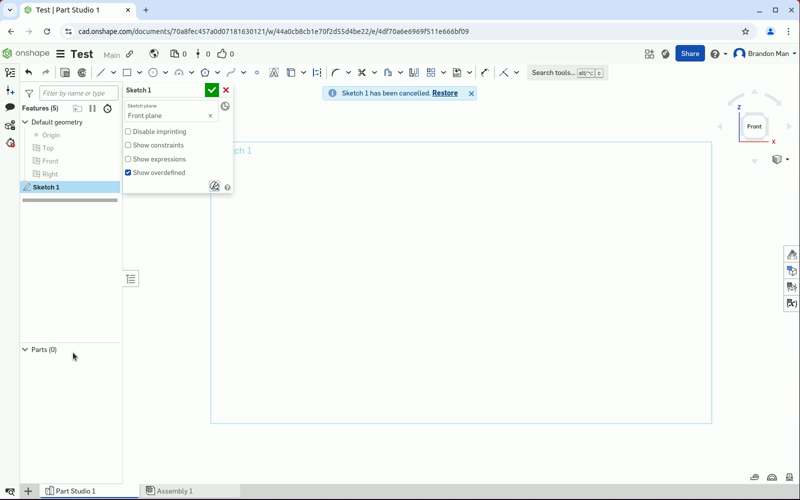
key(y)
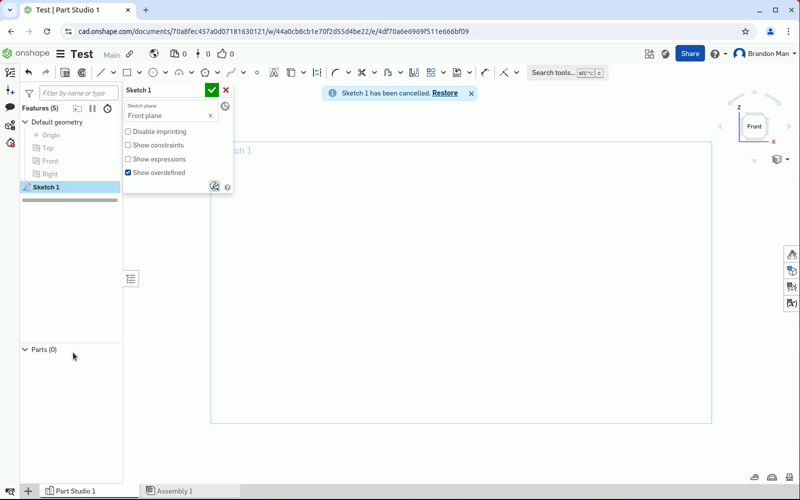
key(l)
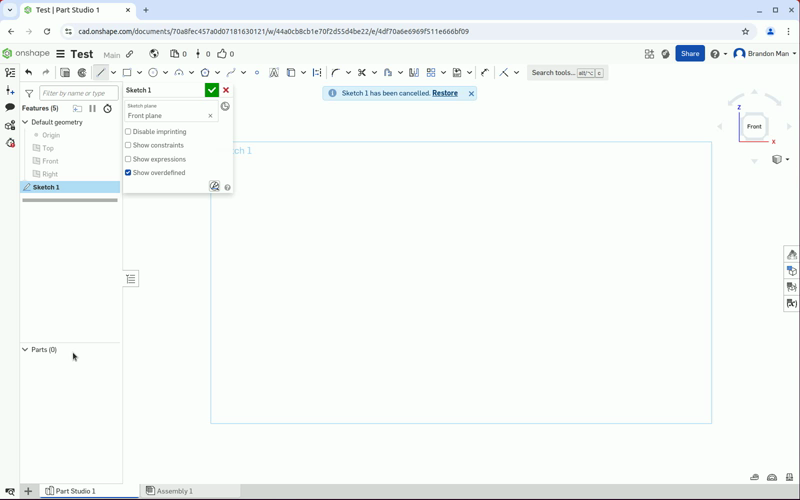
key_down(shift)
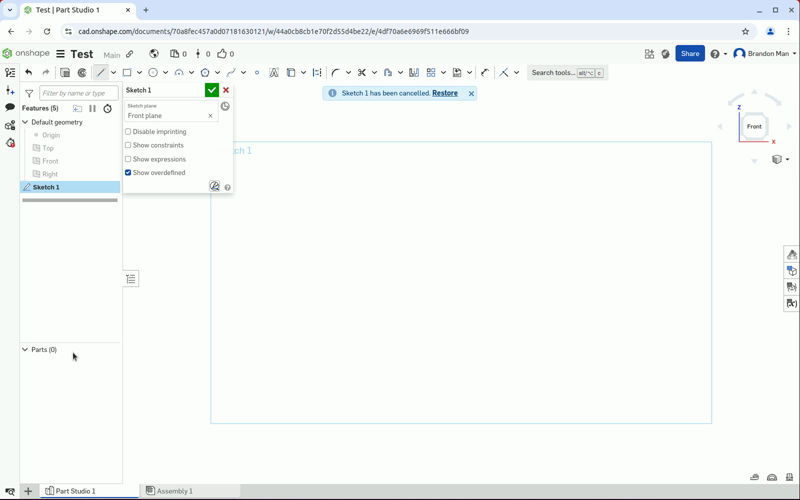
mouse_move(365, 395)
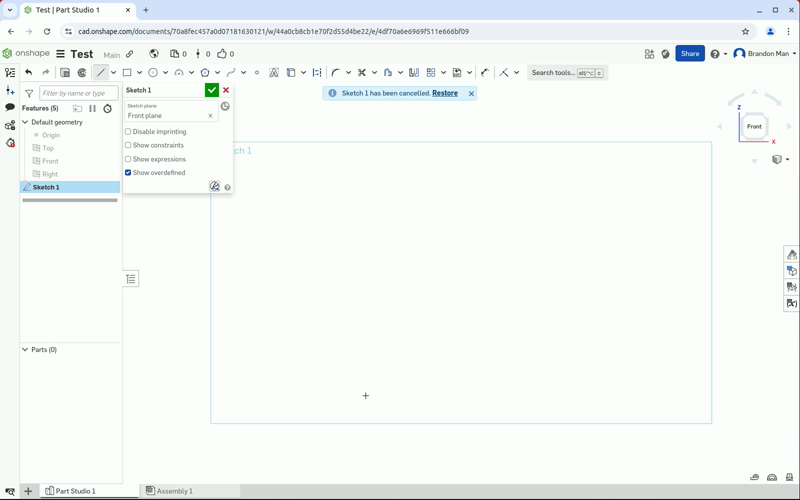
click(365, 395)
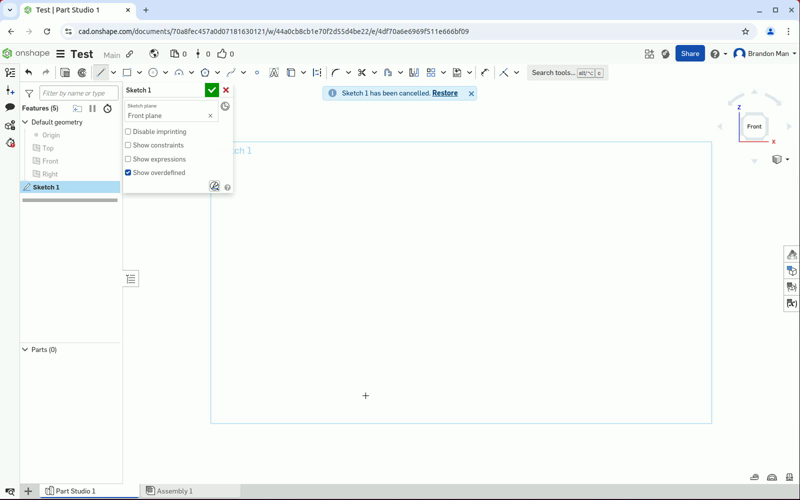
key_up(shift)
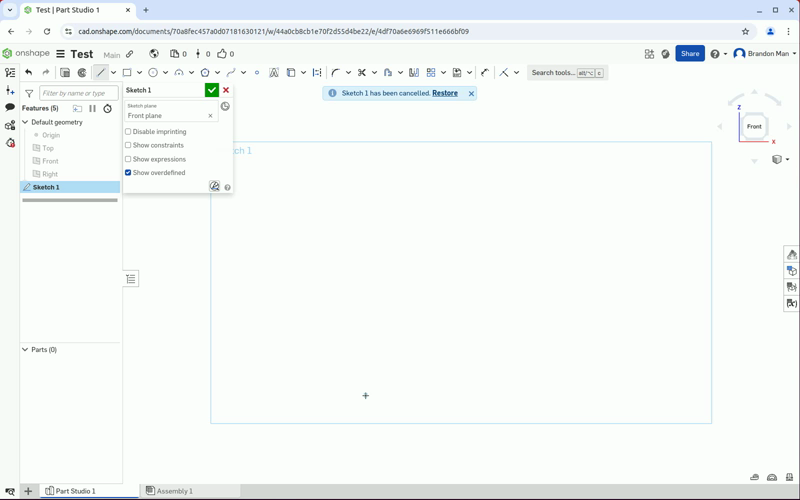
key_down(shift)
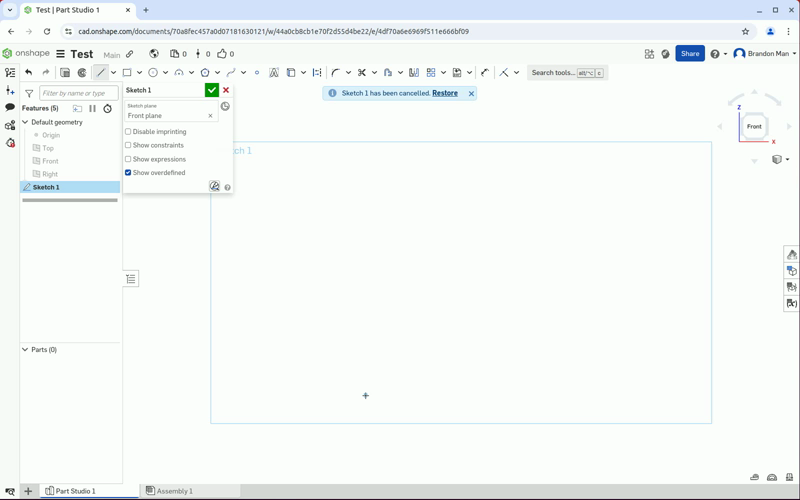
mouse_move(568, 395)
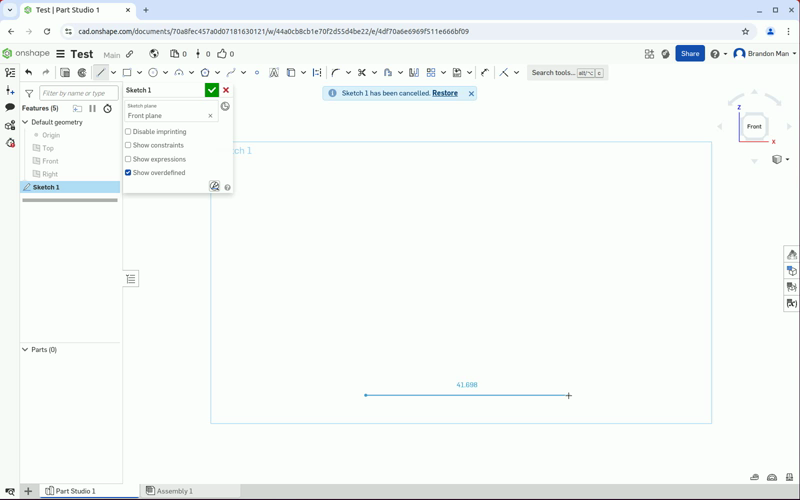
click(568, 395)
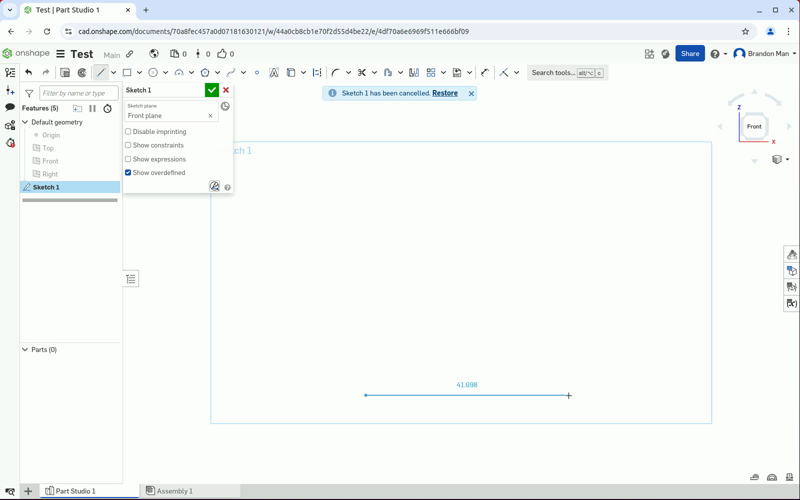
key_up(shift)
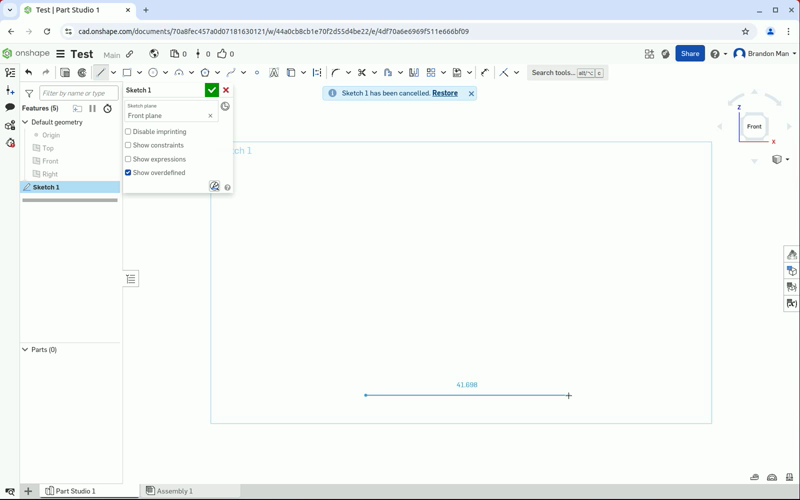
key_down(shift)
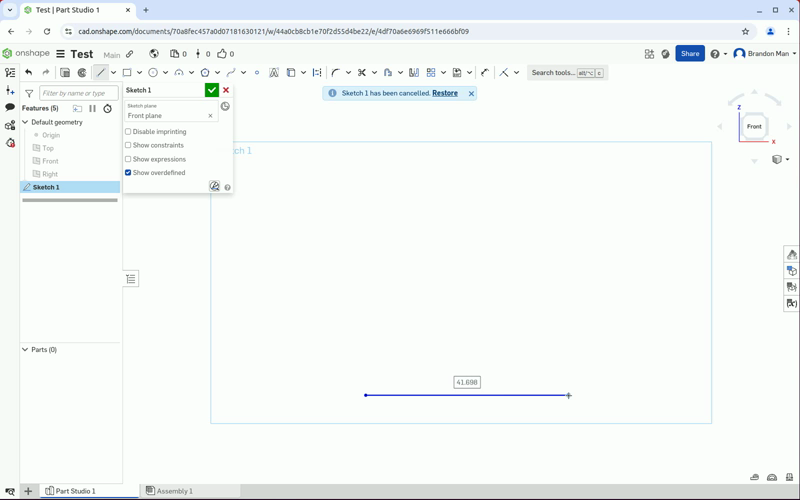
mouse_move(434, 284)
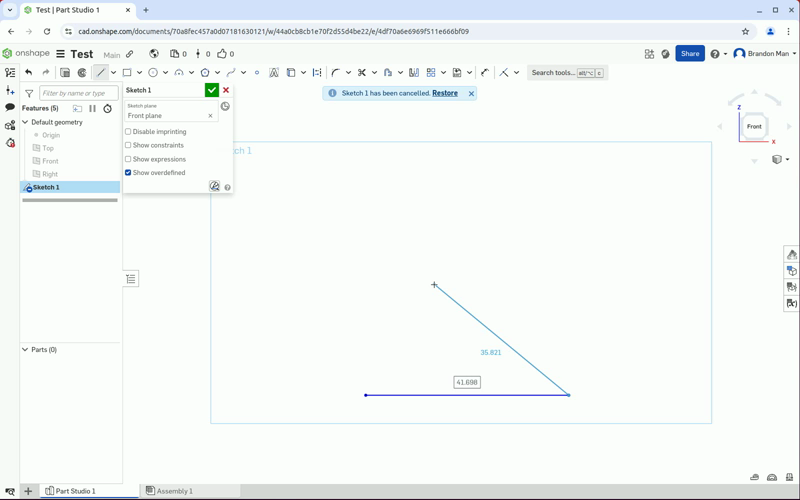
click(434, 284)
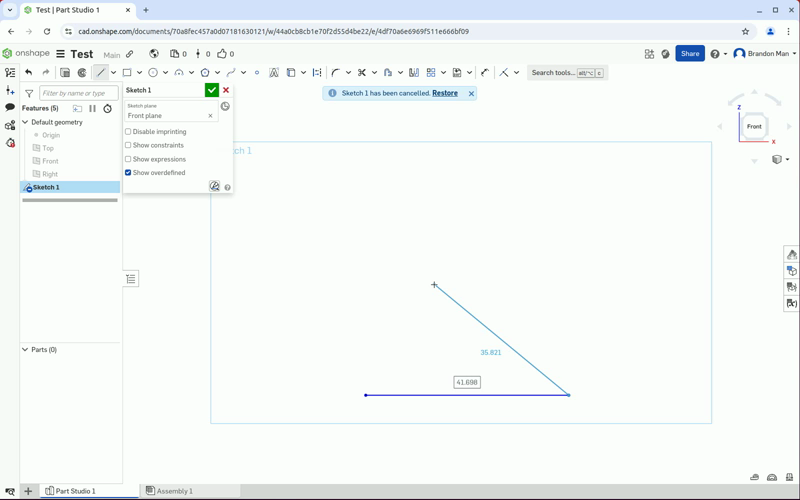
key_up(shift)
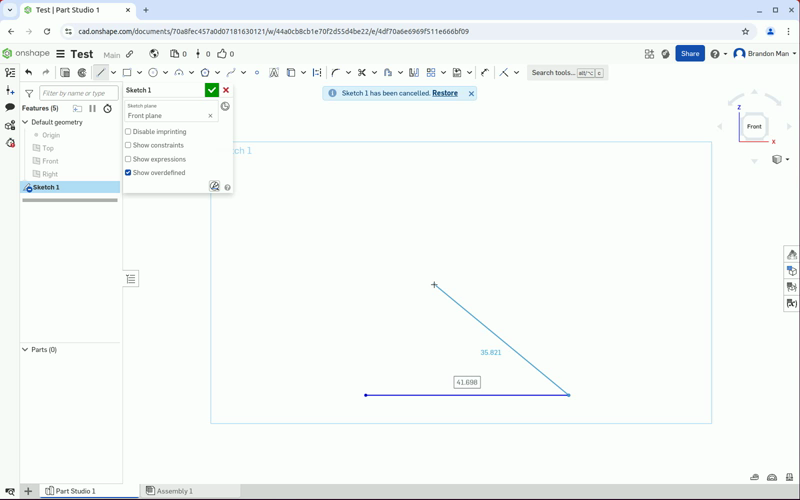
key_down(shift)
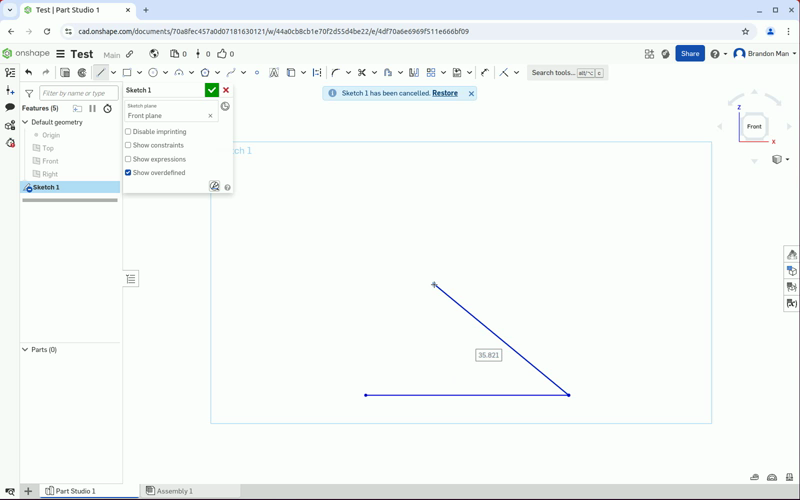
mouse_move(365, 284)
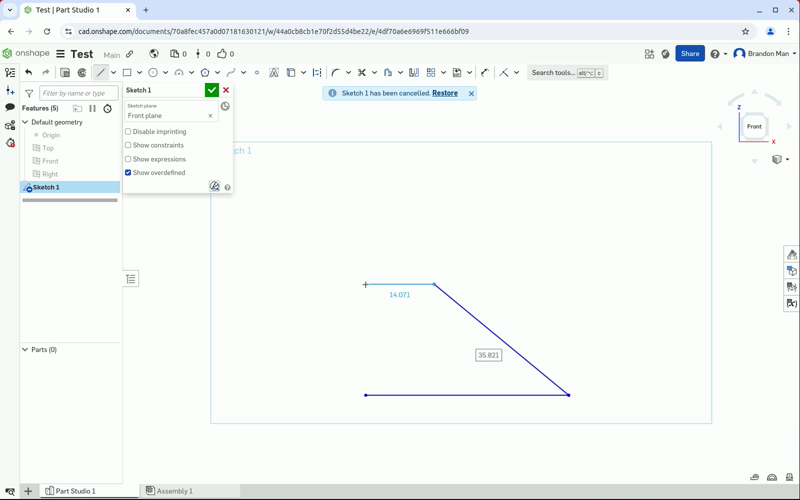
click(365, 284)
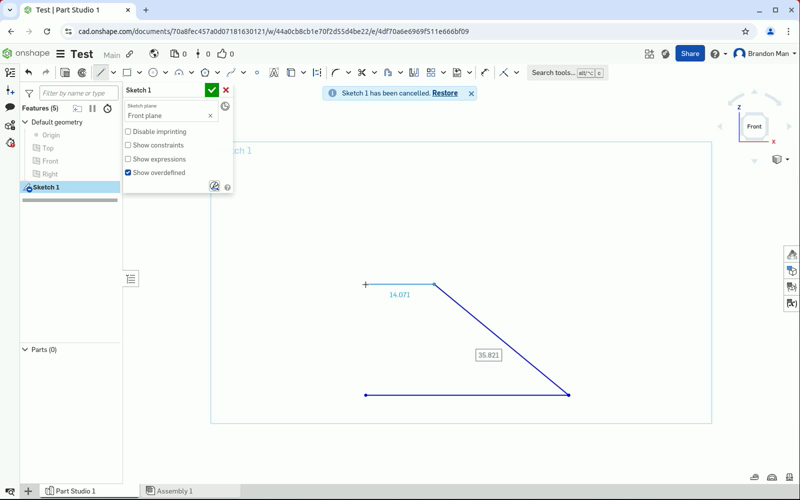
key_up(shift)
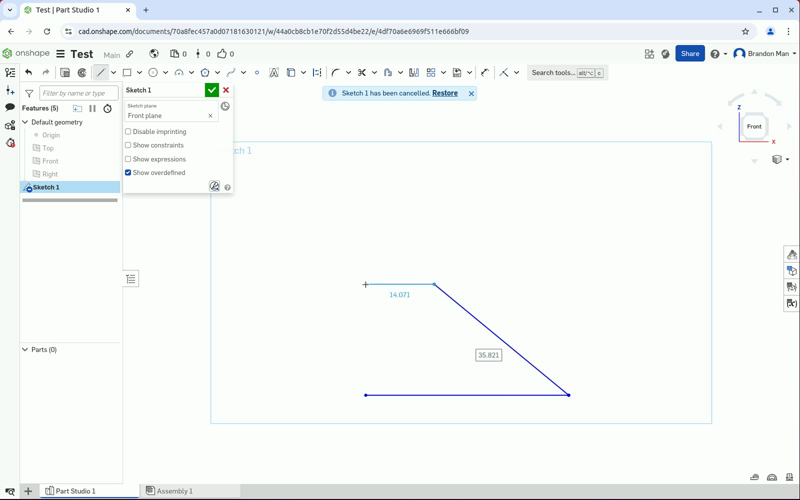
key_down(shift)
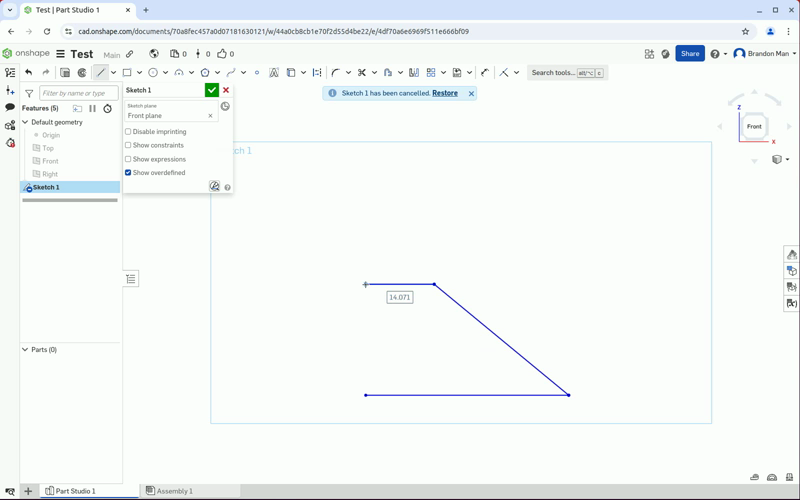
mouse_move(365, 395)
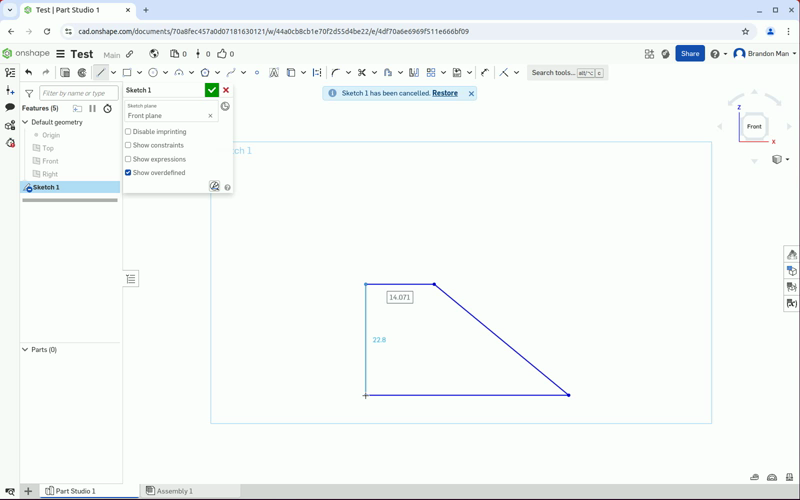
key_up(shift)
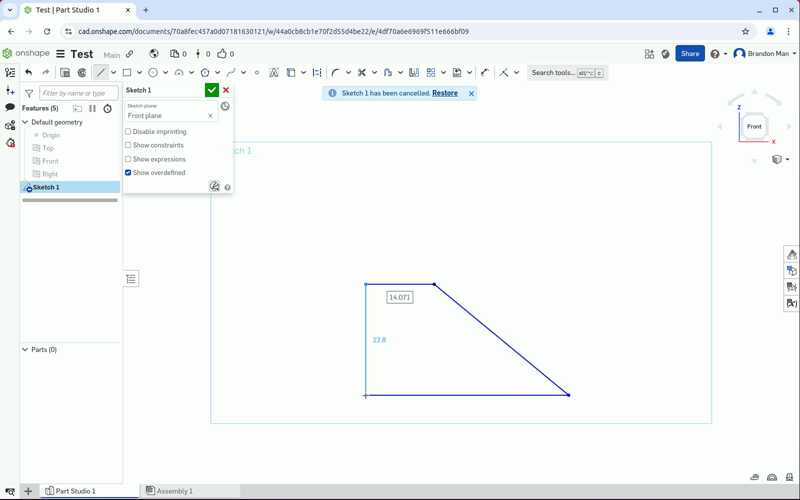
click(365, 395)
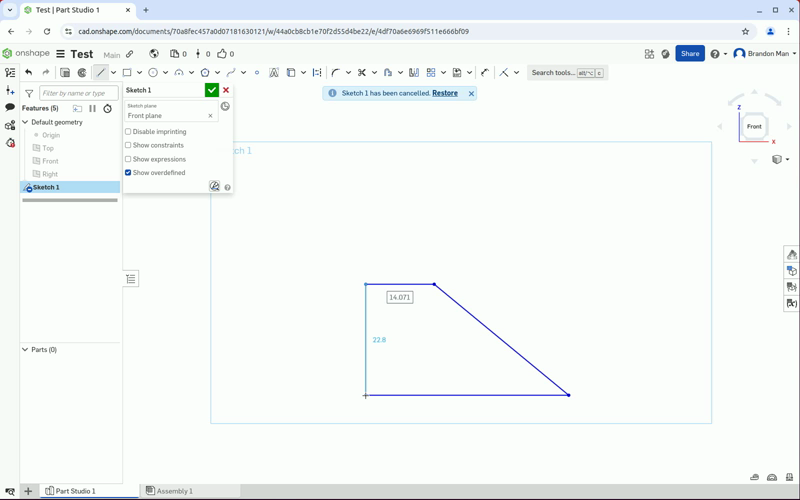
key(esc)
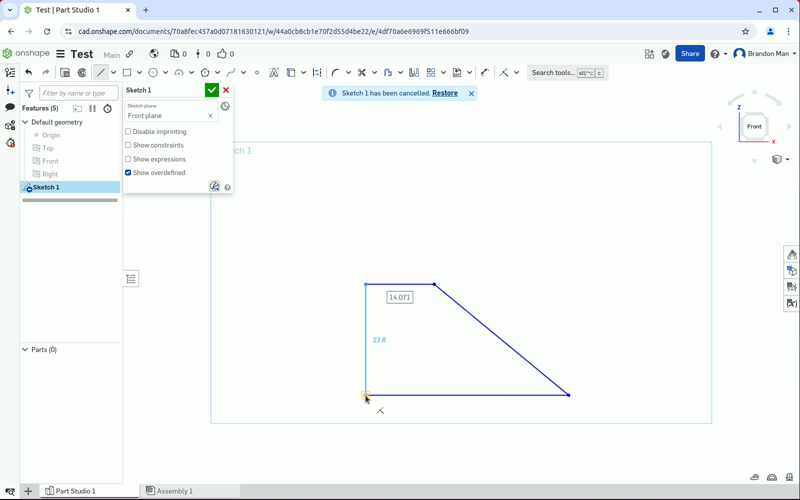
mouse_move(409, 370)
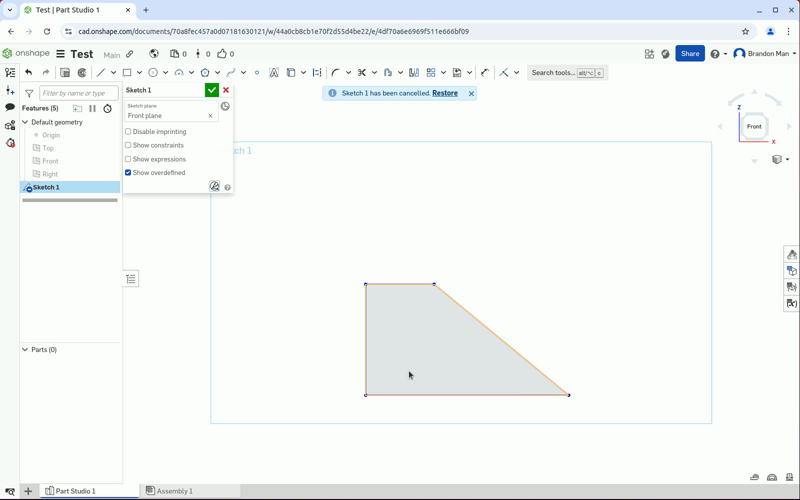
click(409, 370)
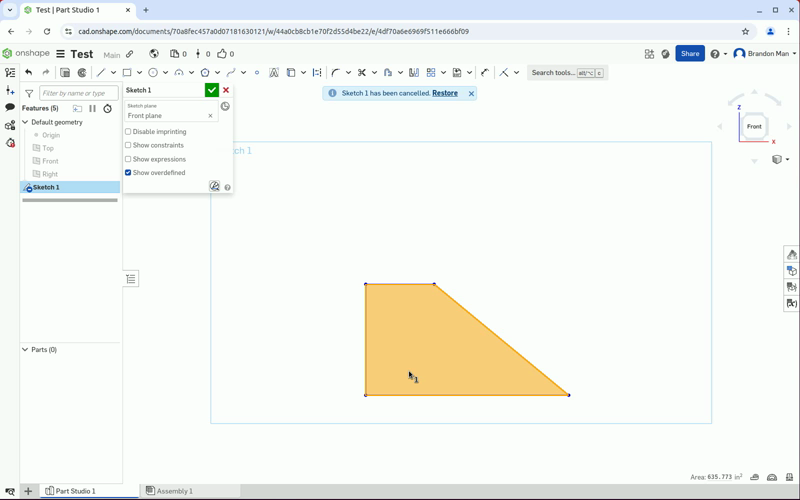
mouse_move(73, 352)
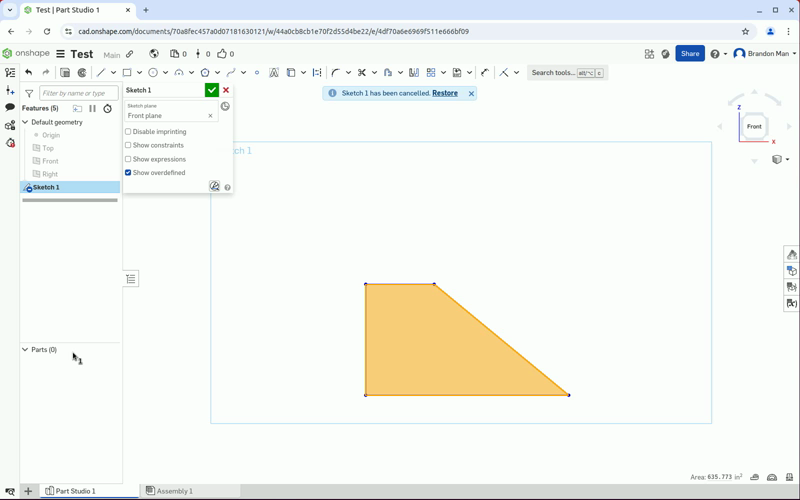
key(shift+y)
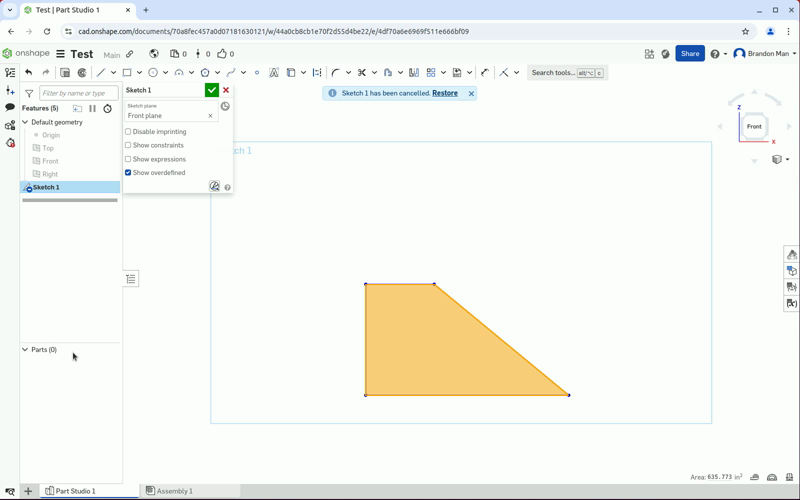
key(shift+e)
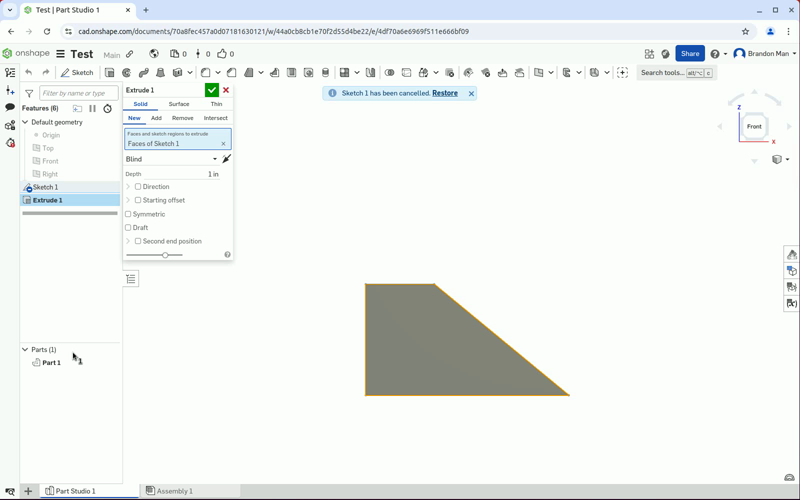
mouse_move(143, 106)
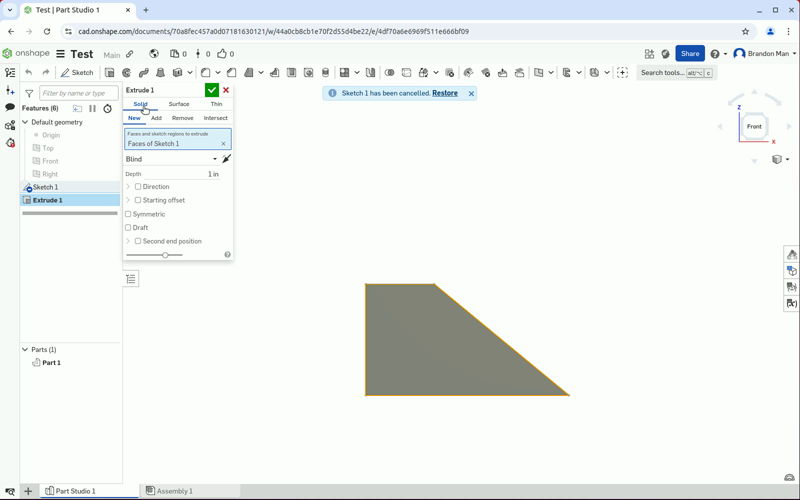
click(143, 106)
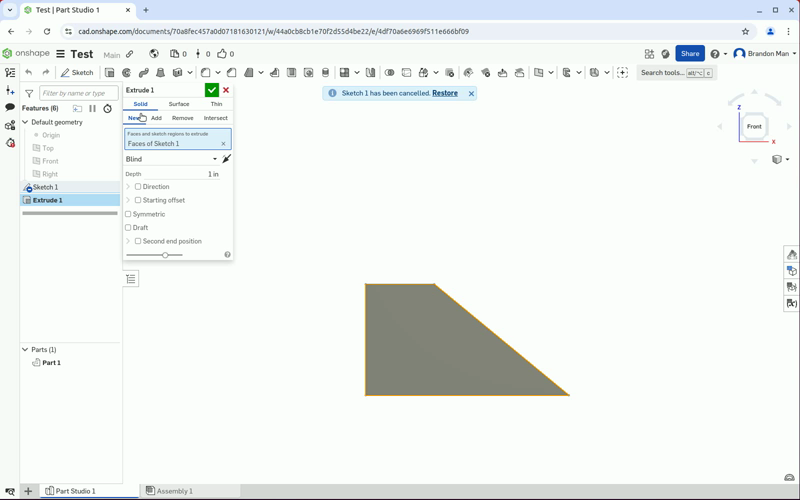
mouse_move(137, 120)
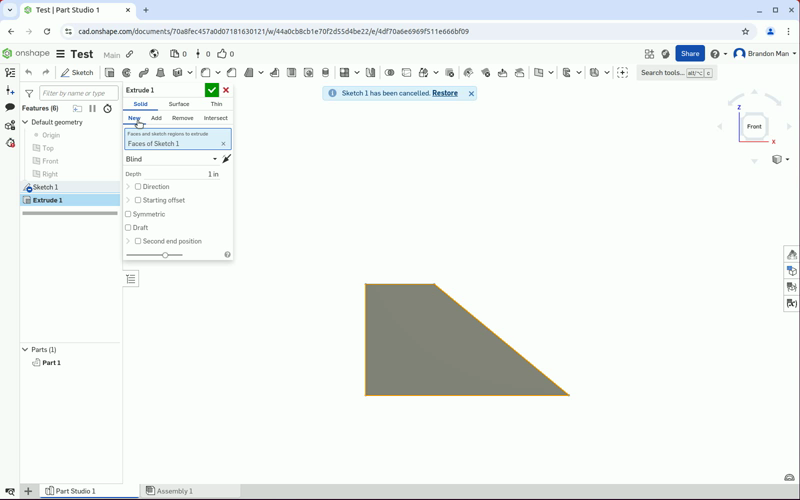
click(137, 120)
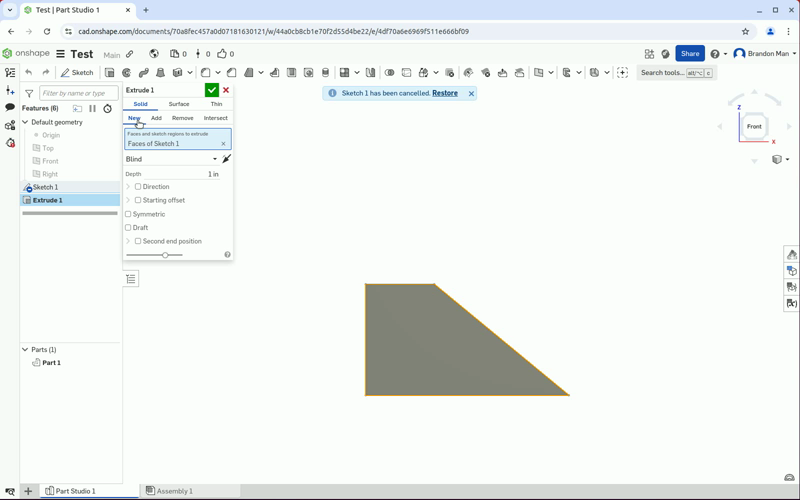
key(tab, 4)
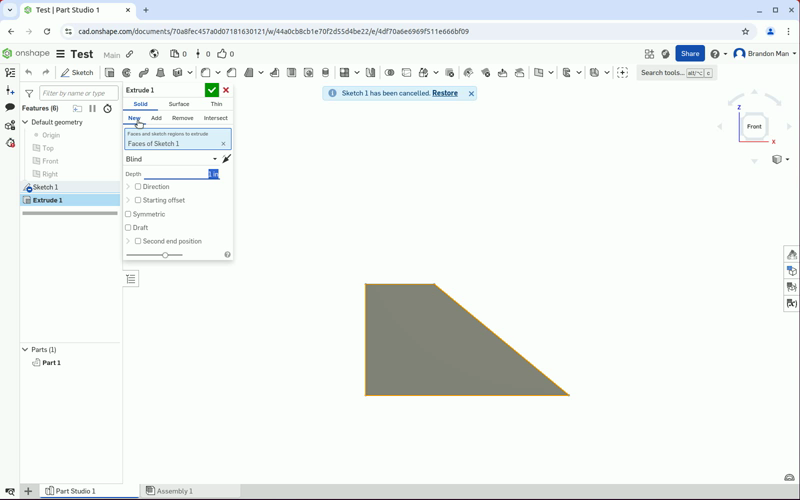
text(23.108)
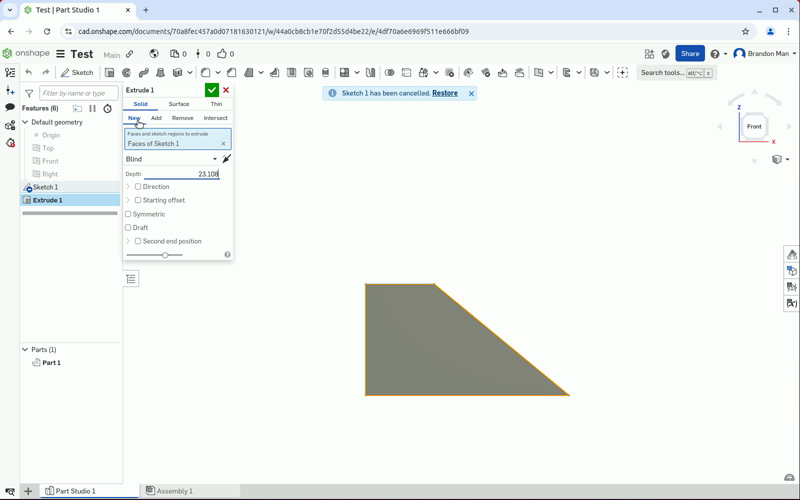
key(enter)
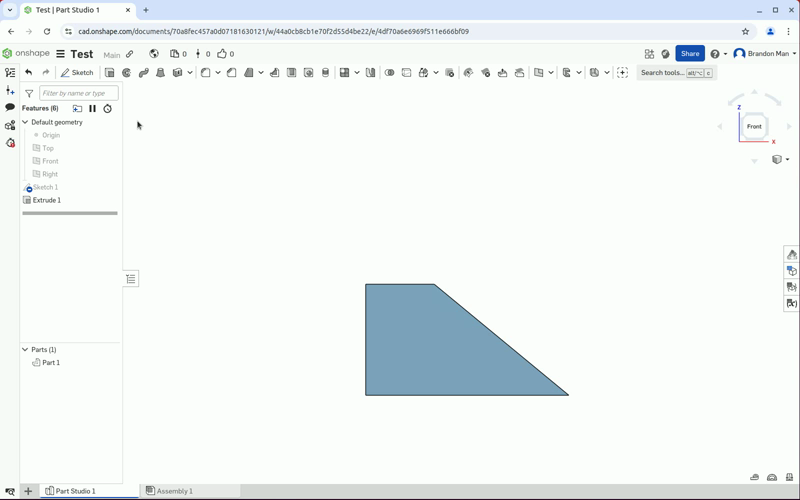
key(shift+h)
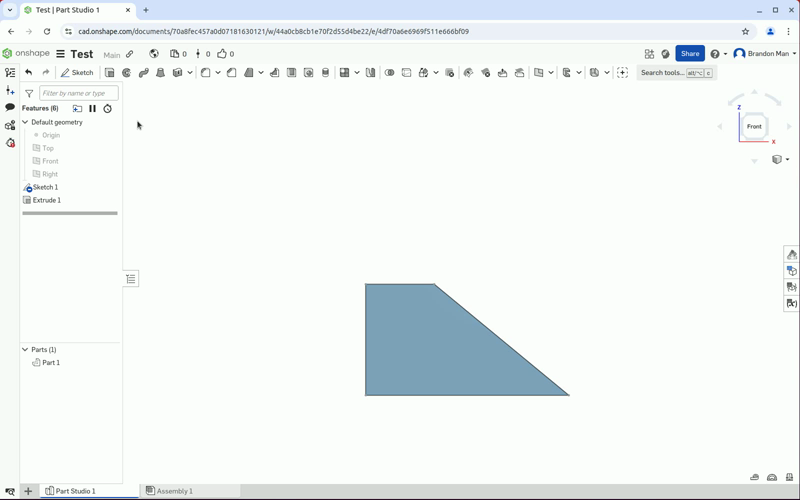
key(shift+h)
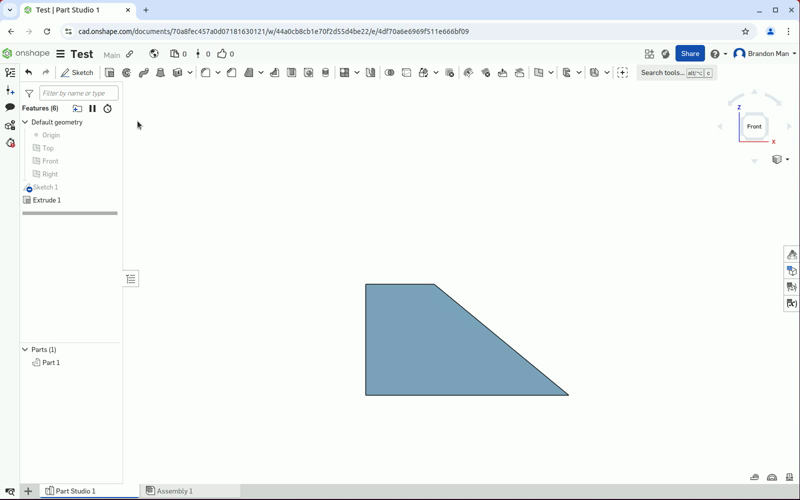
mouse_move(73, 189)
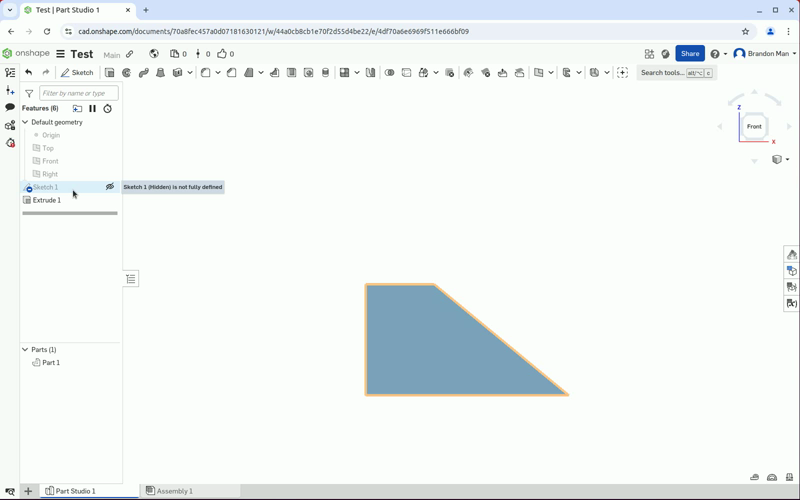
click(73, 189)
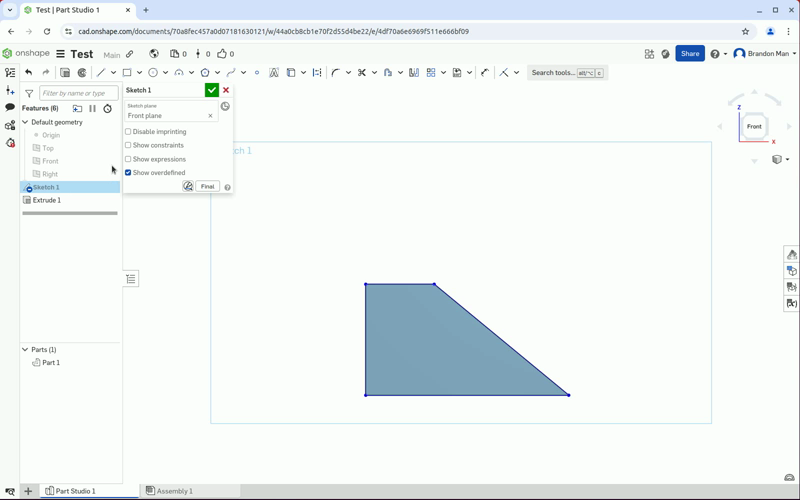
mouse_move(229, 92)
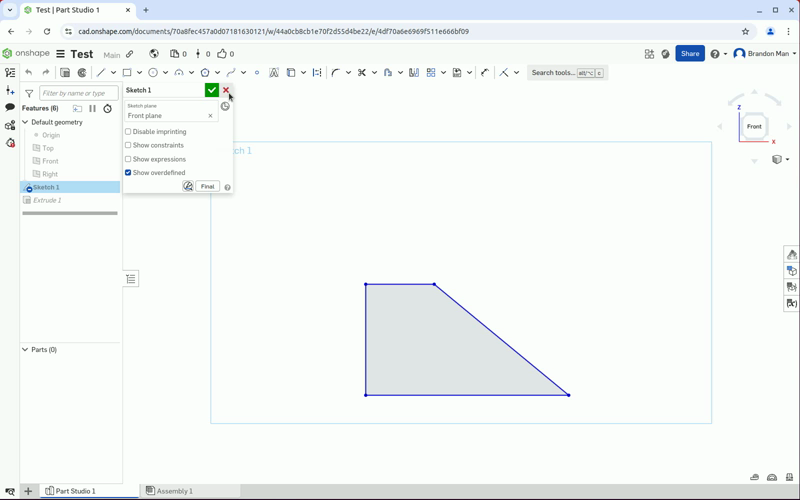
click(229, 92)
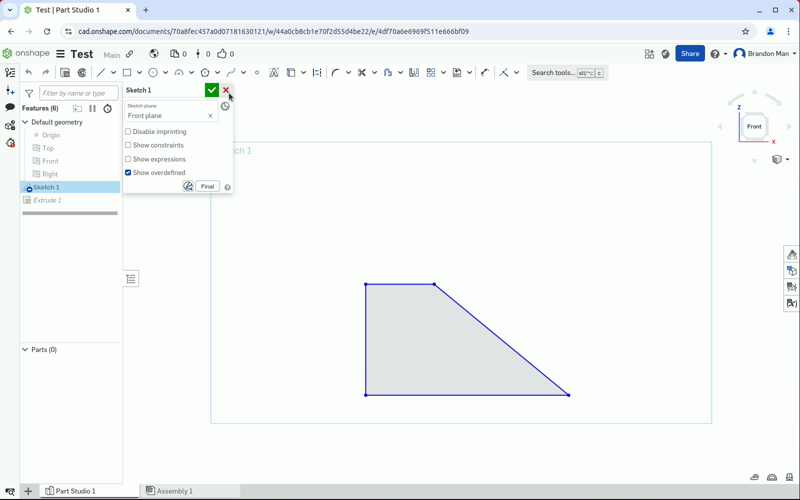
key(shift+s)
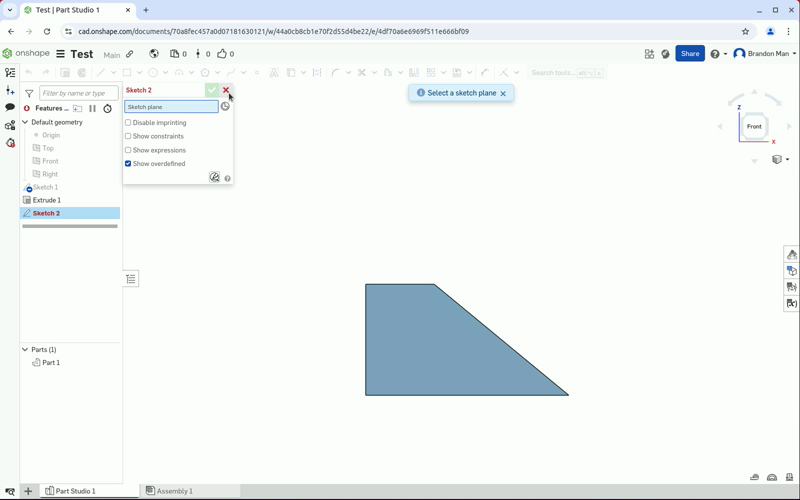
mouse_move(73, 163)
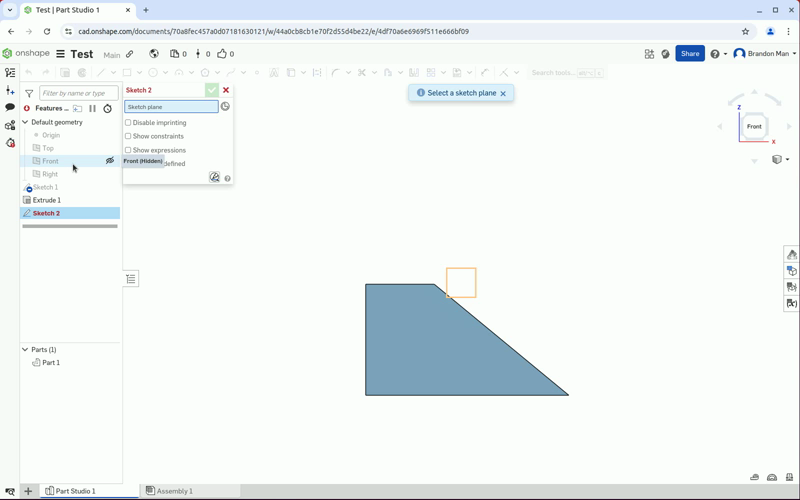
click(73, 163)
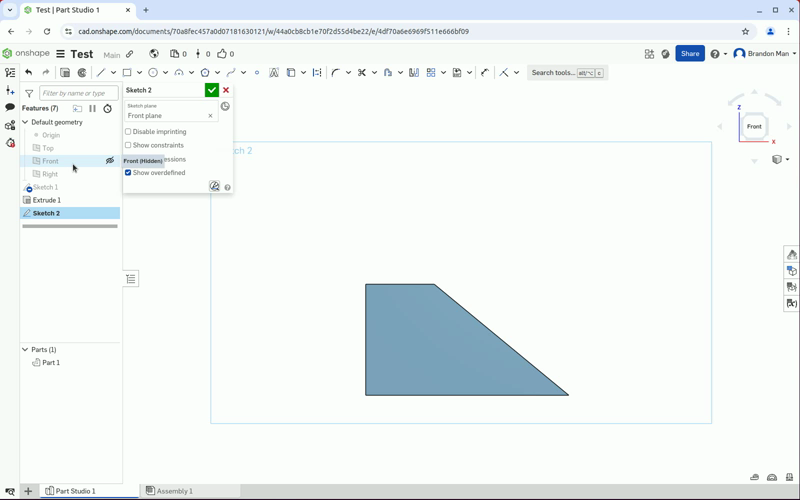
mouse_move(73, 352)
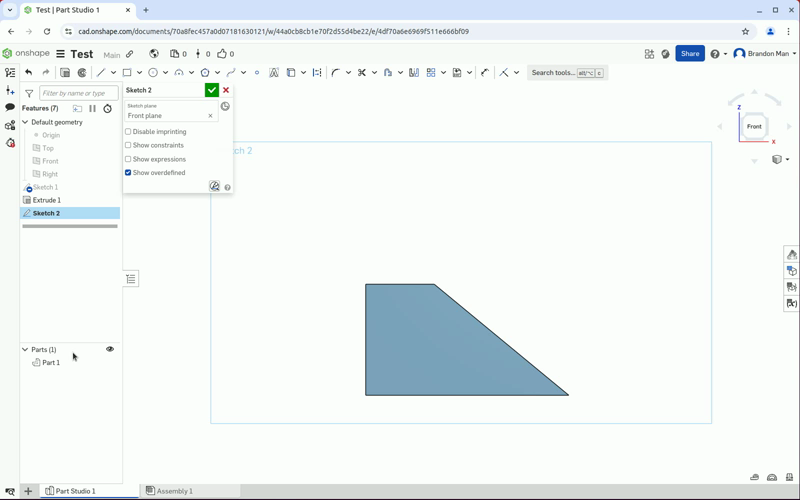
key(y)
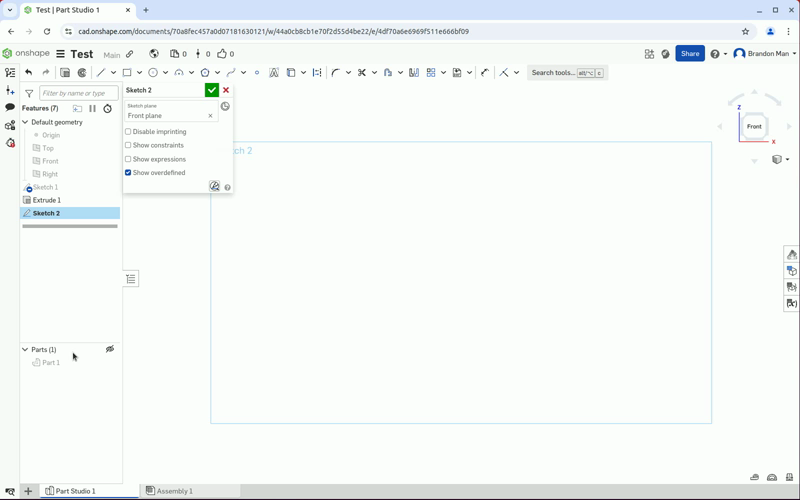
key(l)
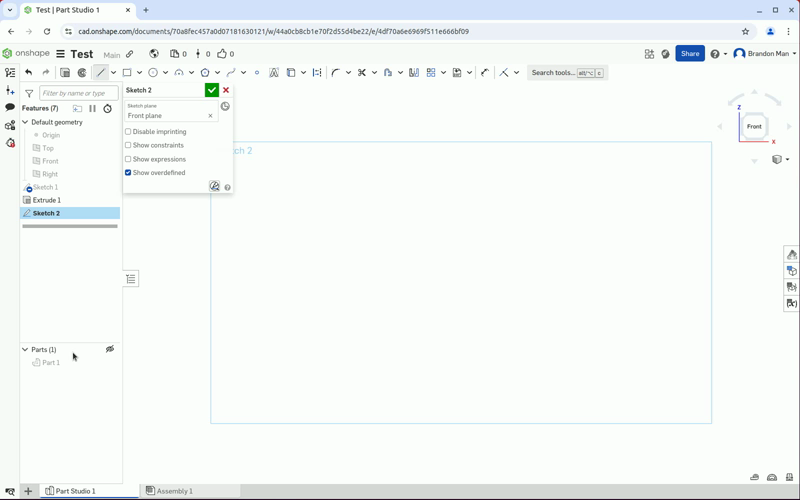
key_down(shift)
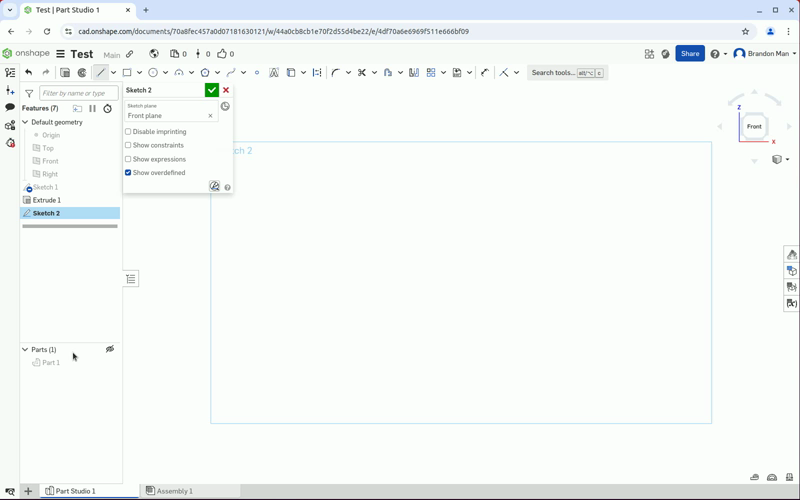
mouse_move(514, 348)
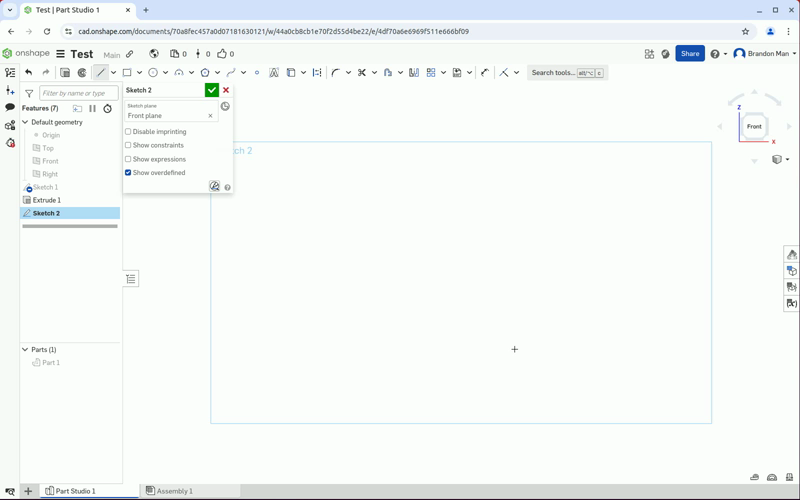
click(514, 348)
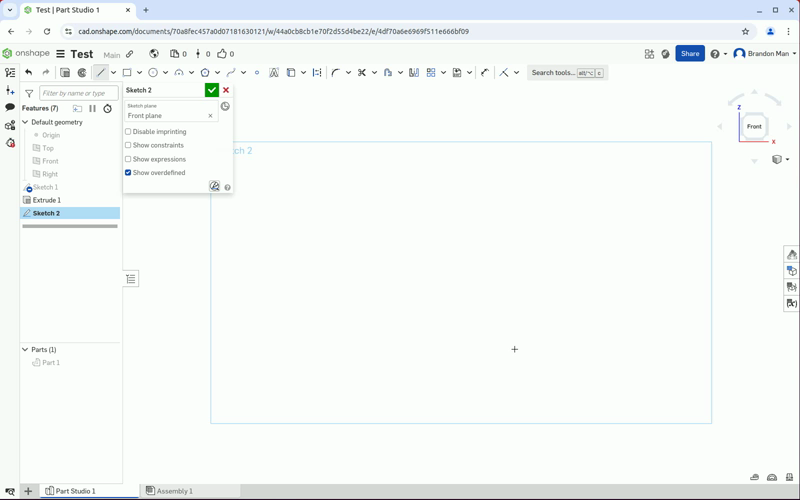
key_up(shift)
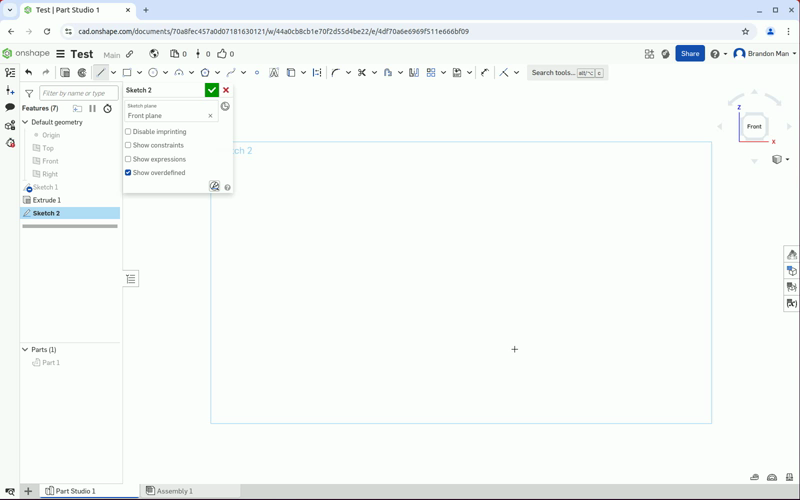
key_down(shift)
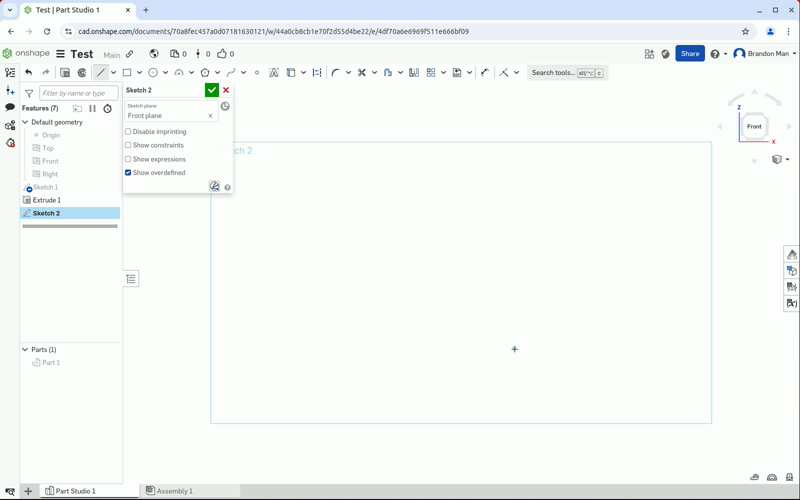
mouse_move(569, 395)
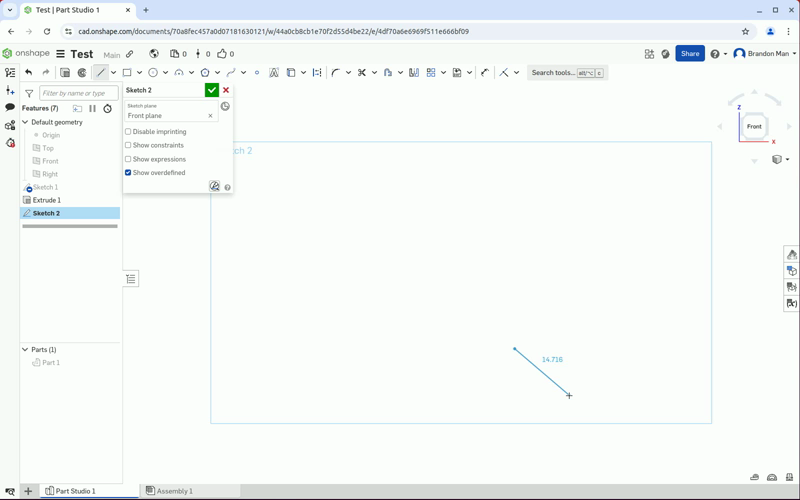
click(569, 395)
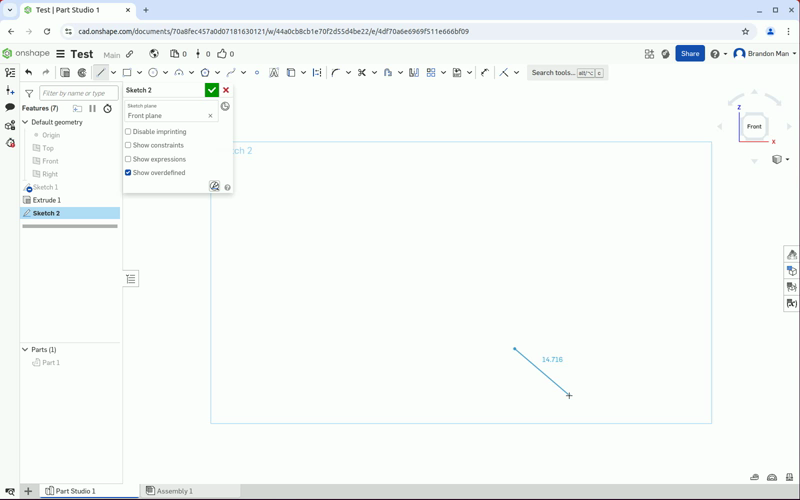
key_up(shift)
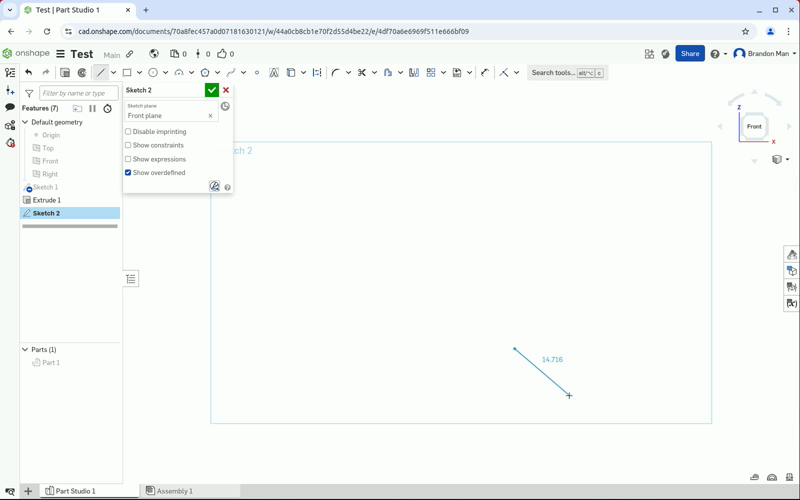
key_down(shift)
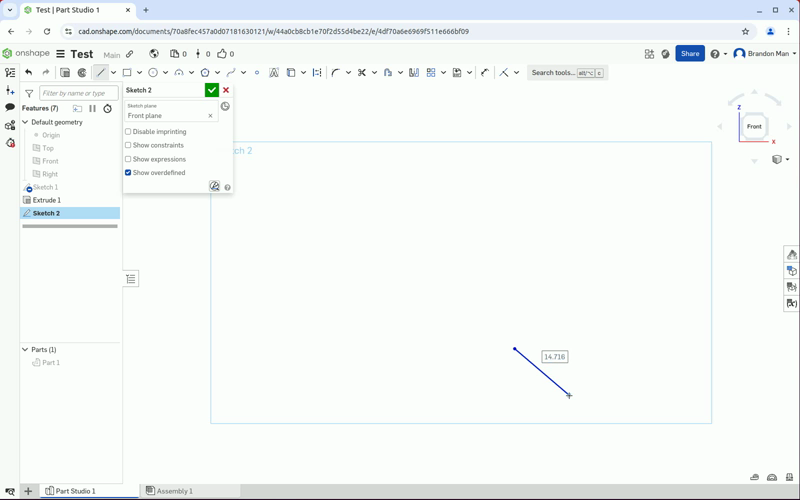
mouse_move(589, 395)
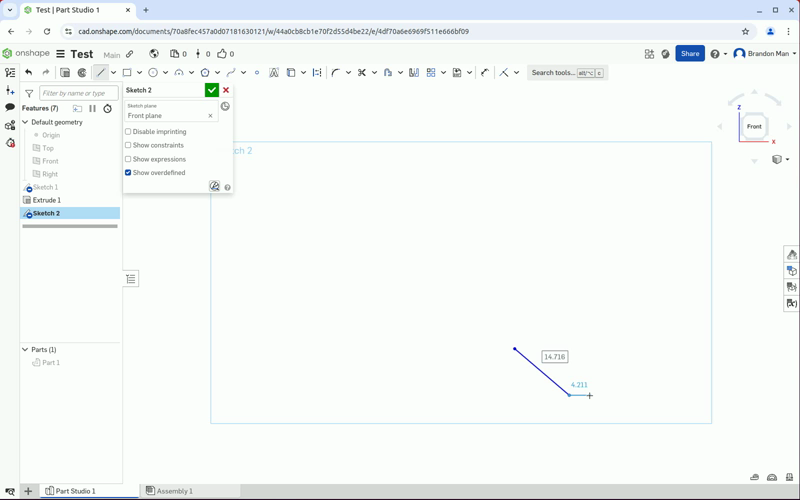
mouse_move(569, 348)
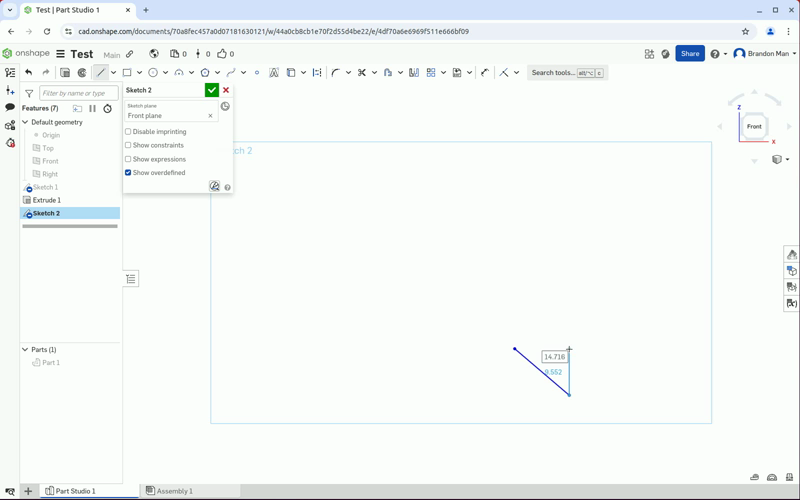
click(569, 348)
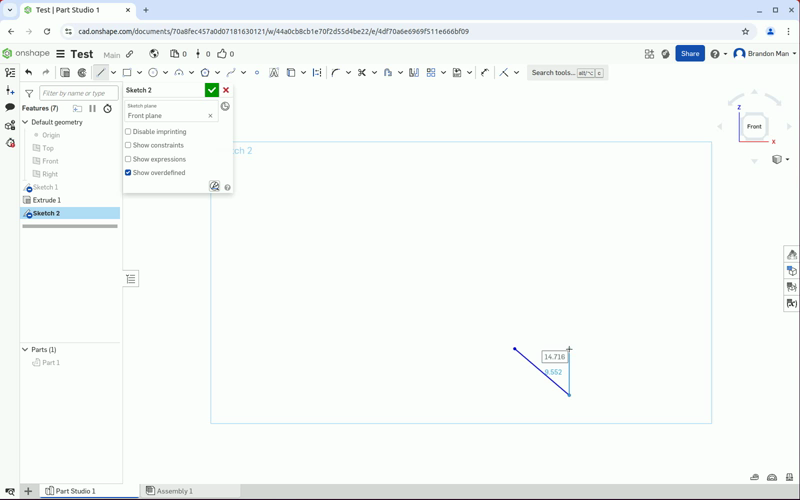
key_up(shift)
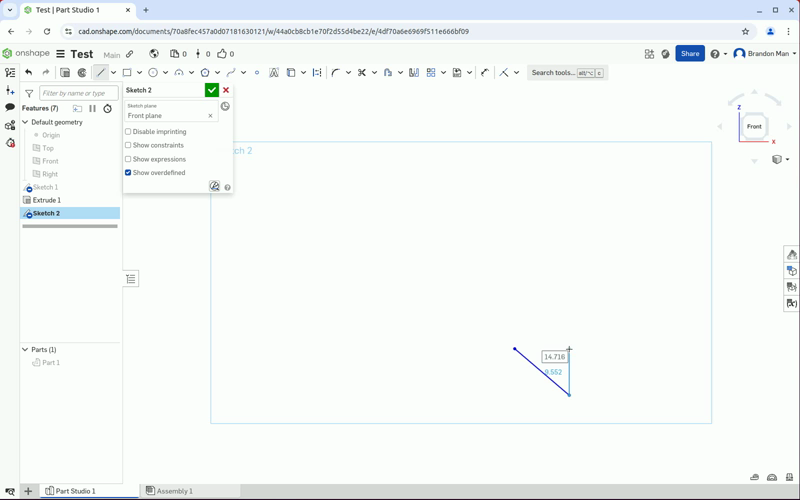
mouse_move(589, 348)
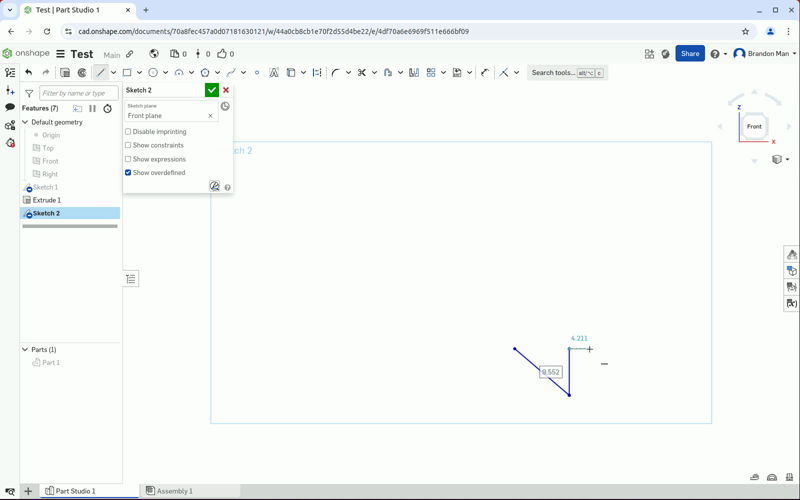
key_down(shift)
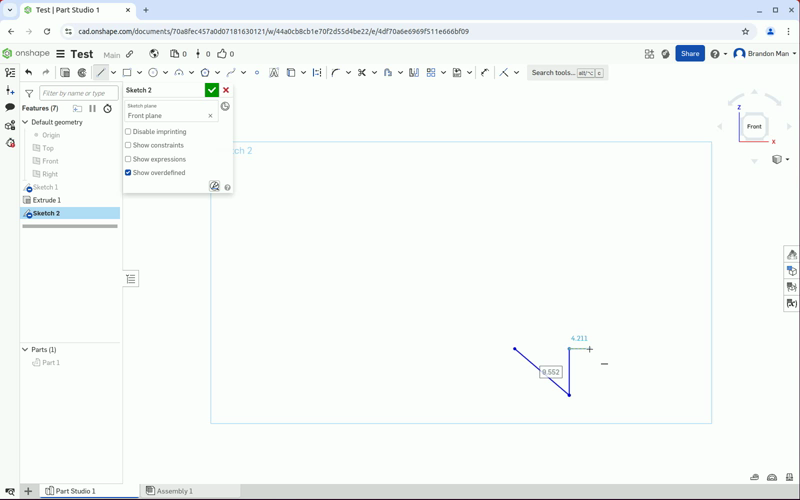
mouse_move(514, 348)
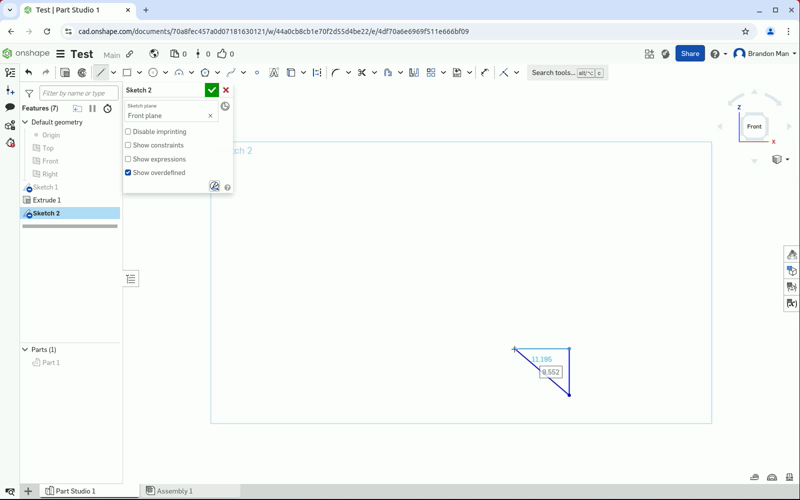
key_up(shift)
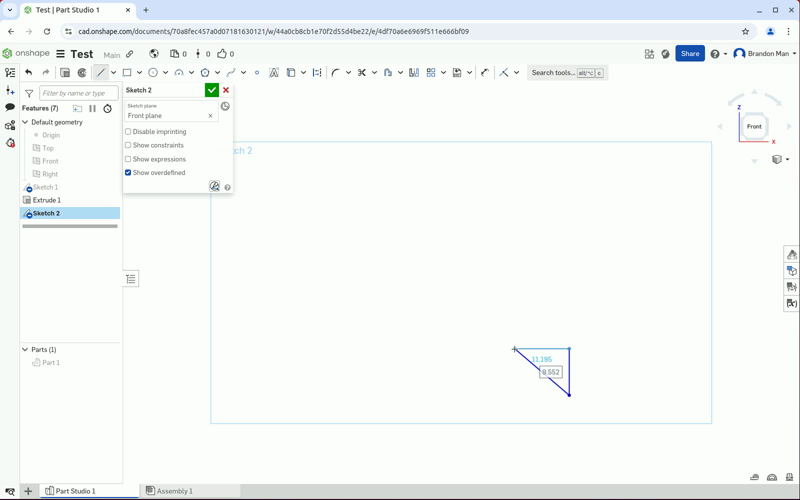
click(514, 348)
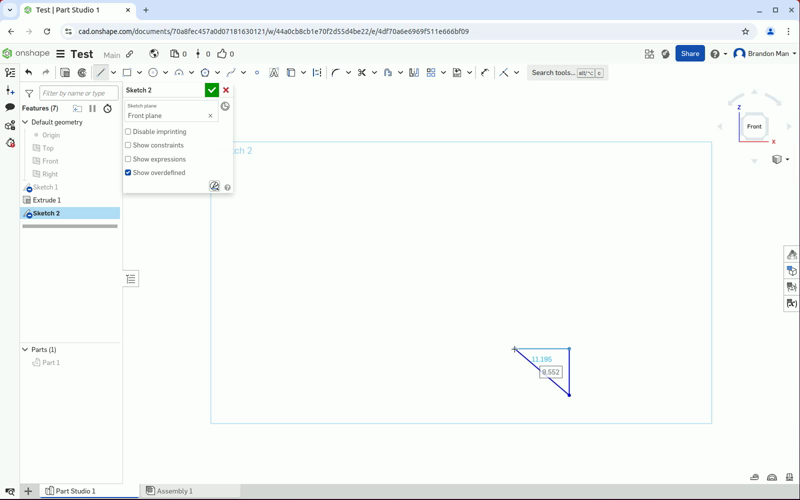
key(esc)
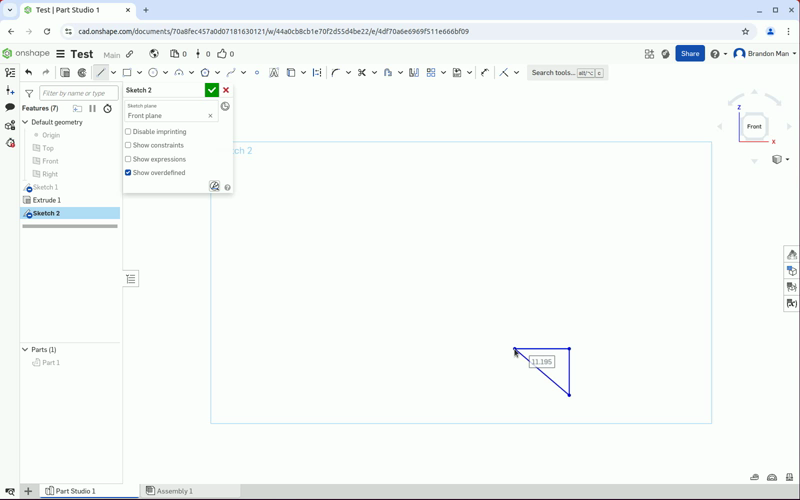
mouse_move(560, 380)
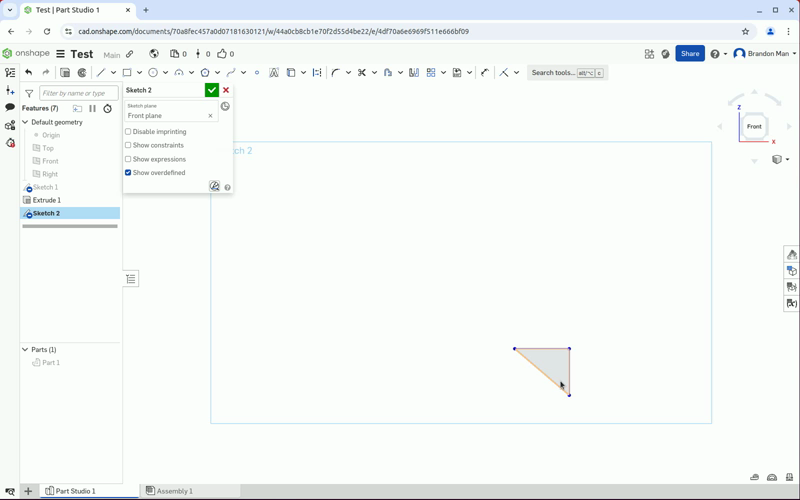
scroll(6)
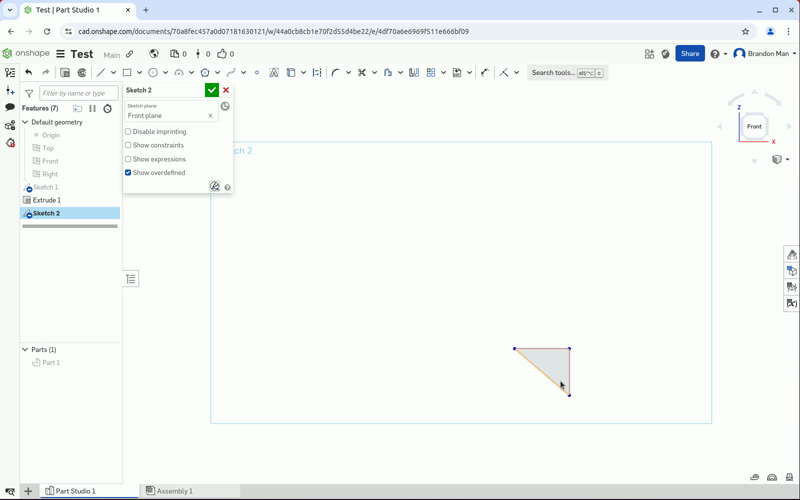
scroll(6)
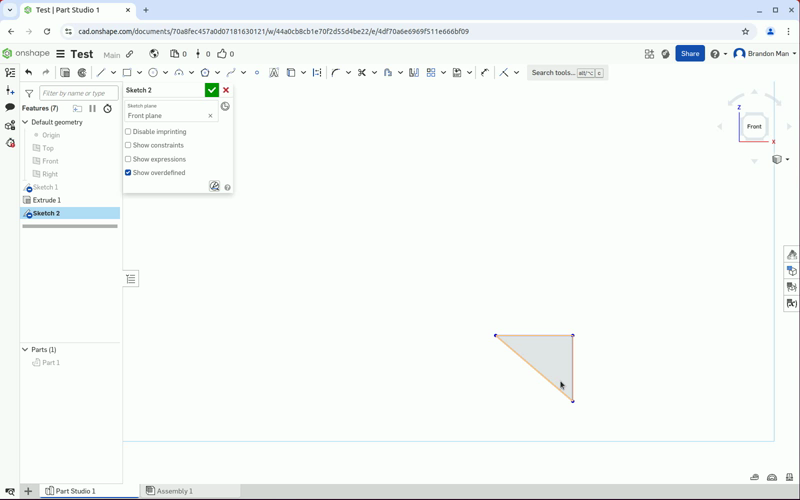
scroll(6)
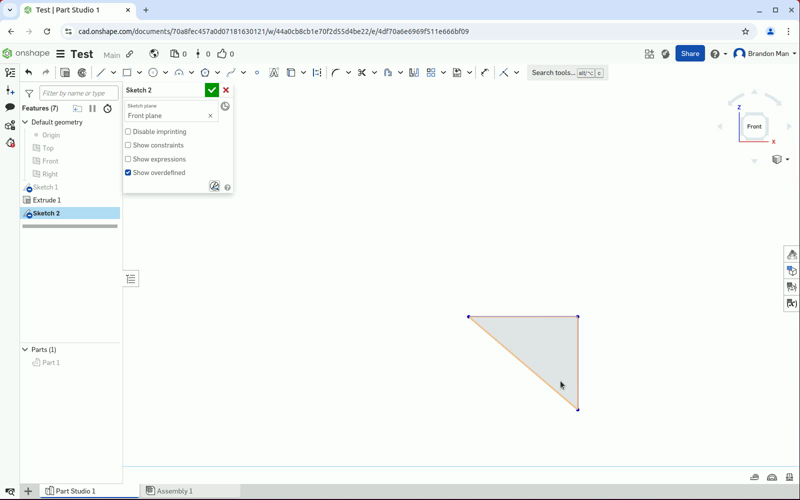
scroll(6)
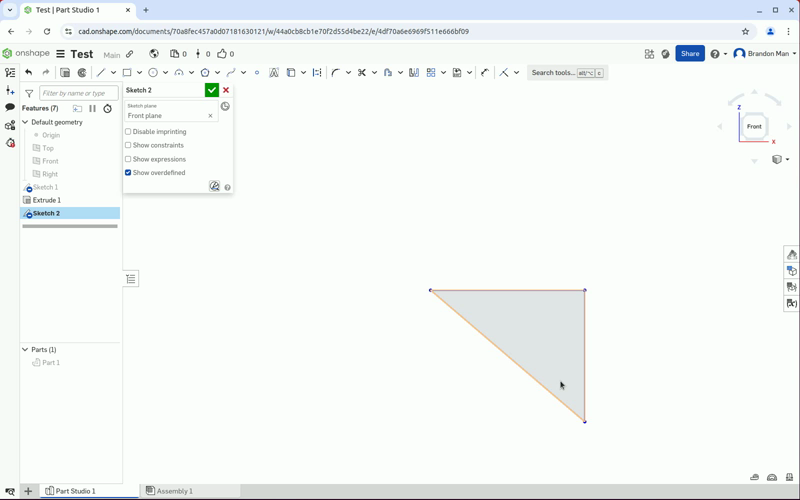
scroll(6)
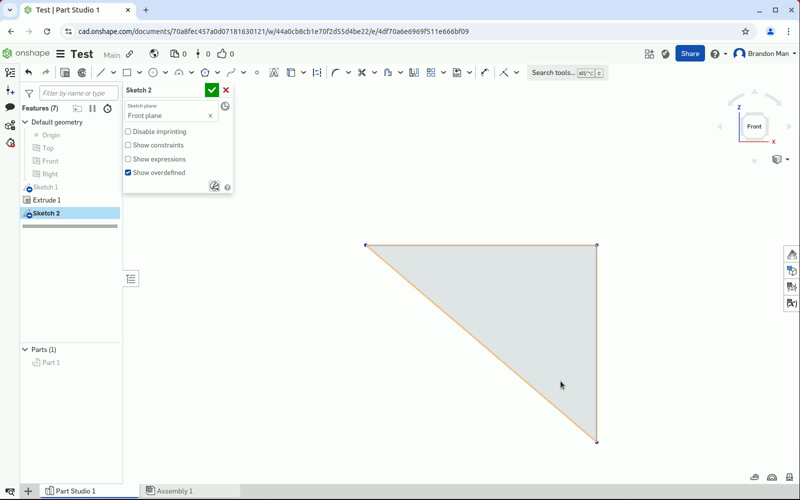
scroll(6)
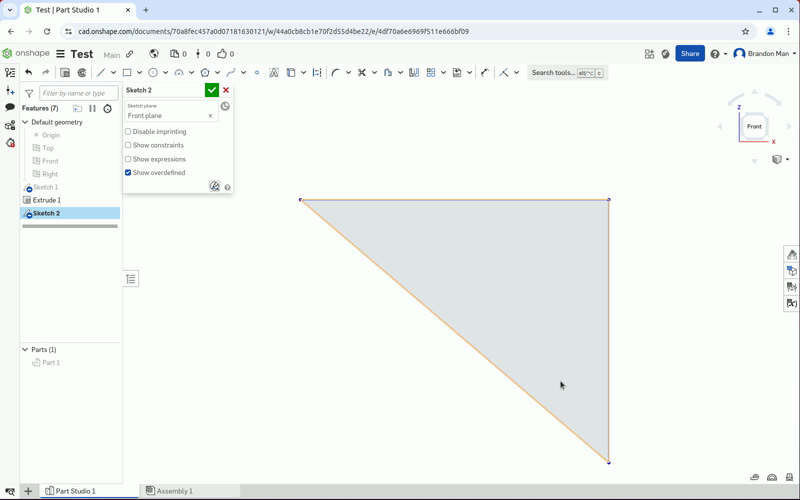
scroll(6)
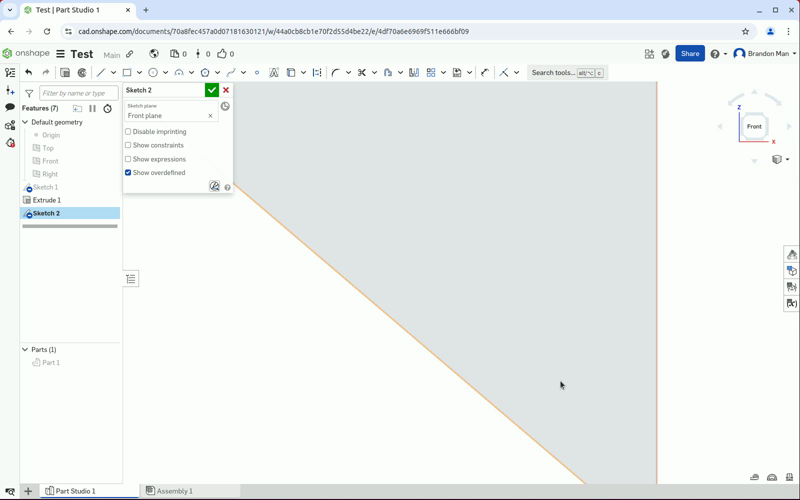
click(560, 380)
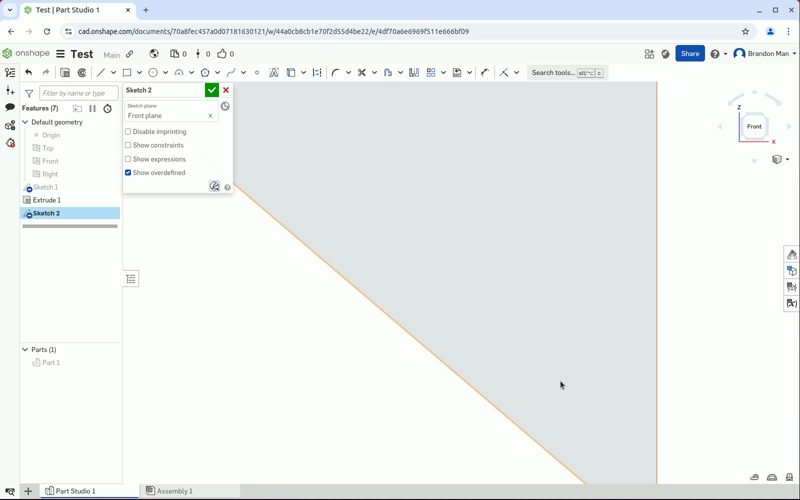
scroll(-6)
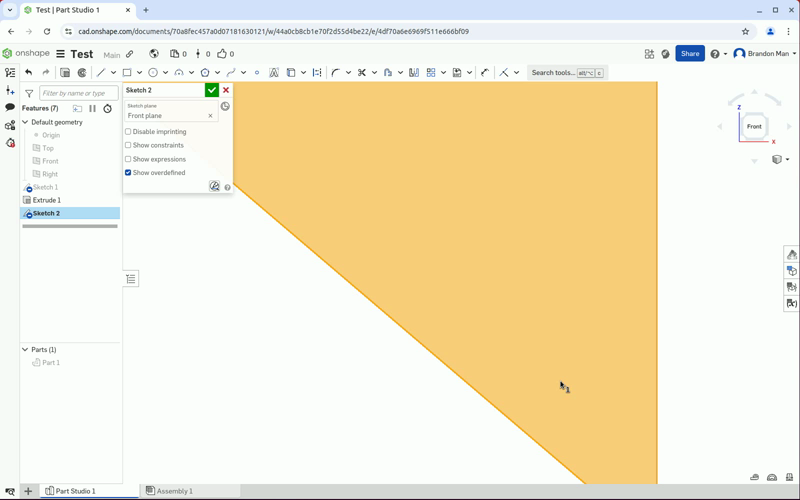
scroll(-6)
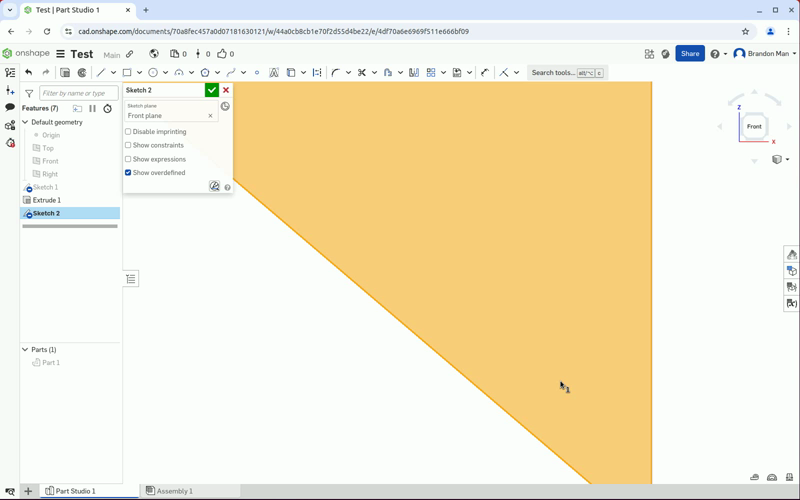
scroll(-6)
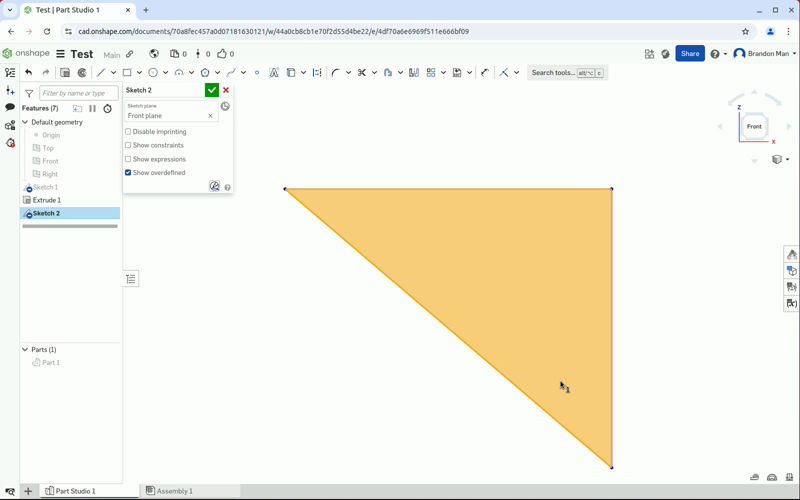
scroll(-6)
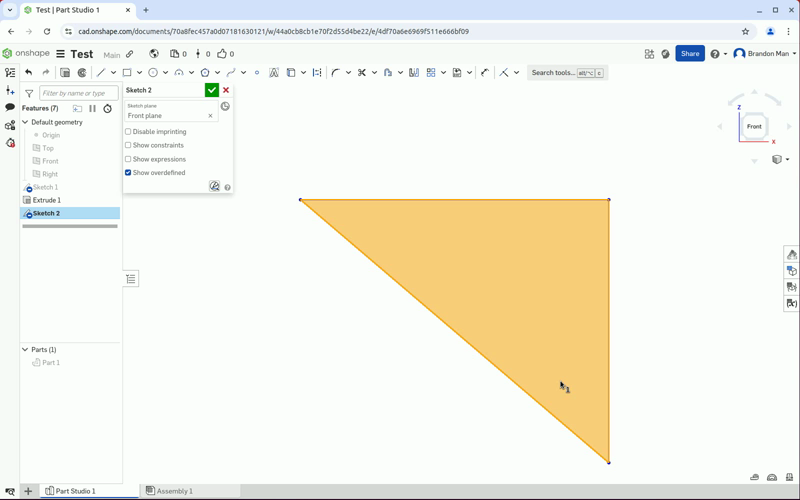
scroll(-6)
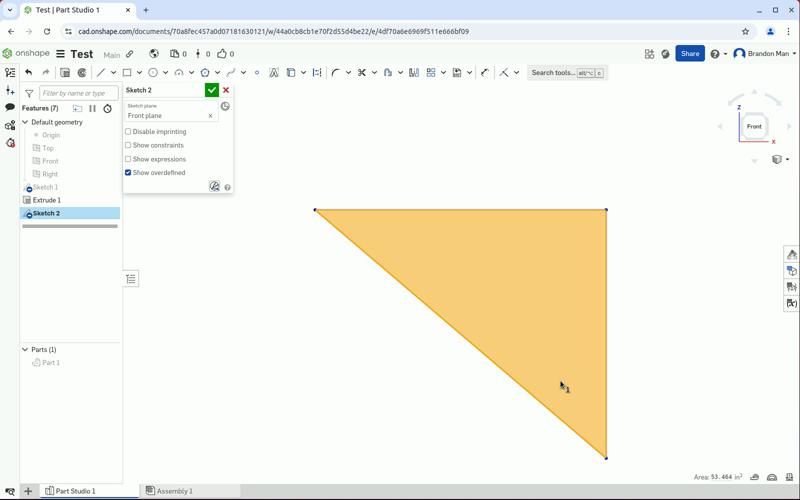
scroll(-6)
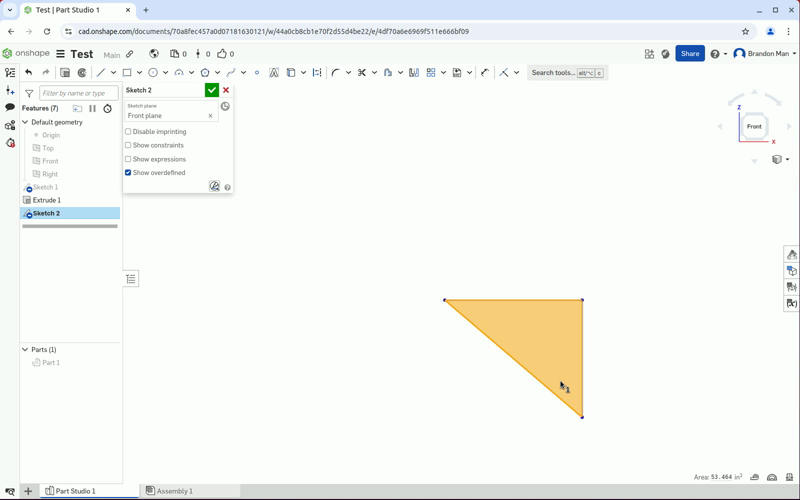
scroll(-6)
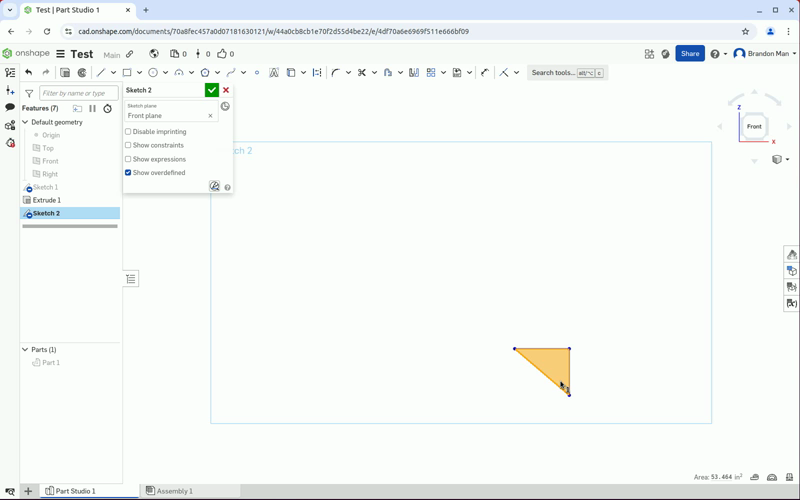
mouse_move(73, 352)
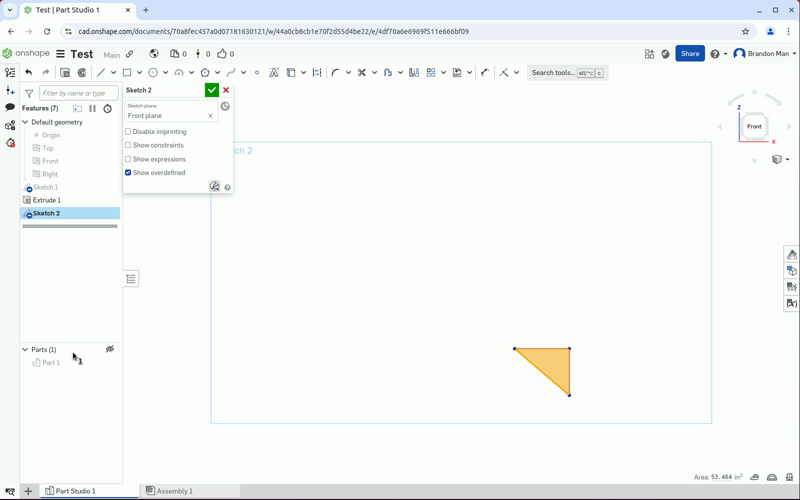
key(shift+y)
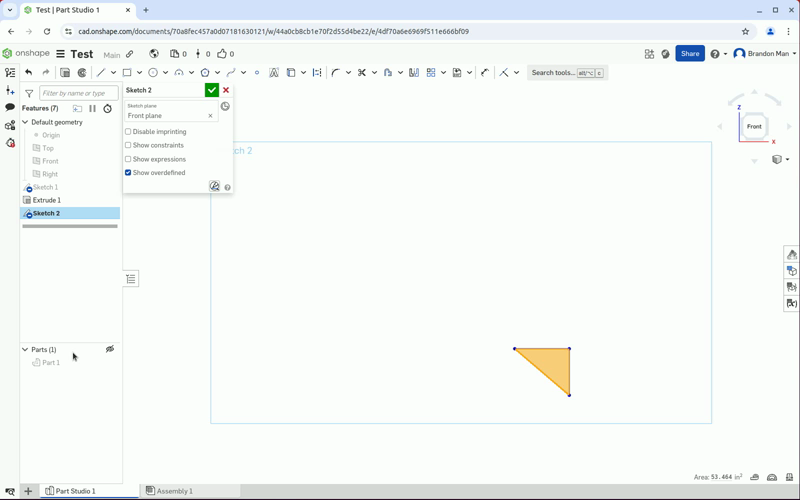
key(shift+e)
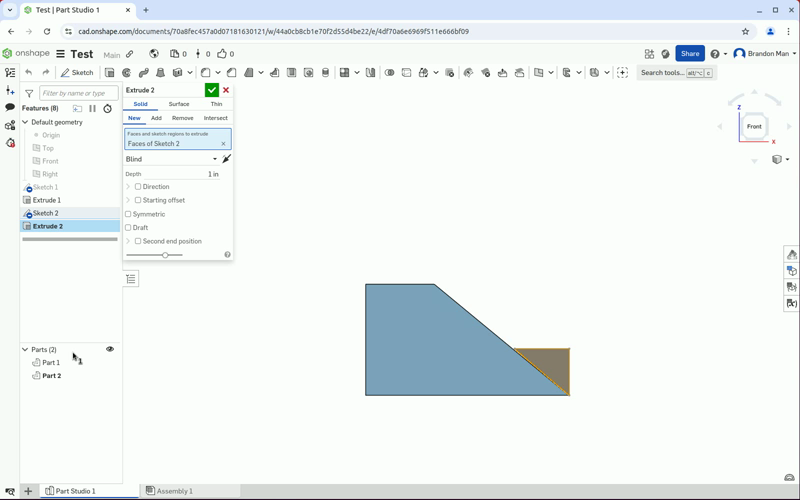
mouse_move(143, 106)
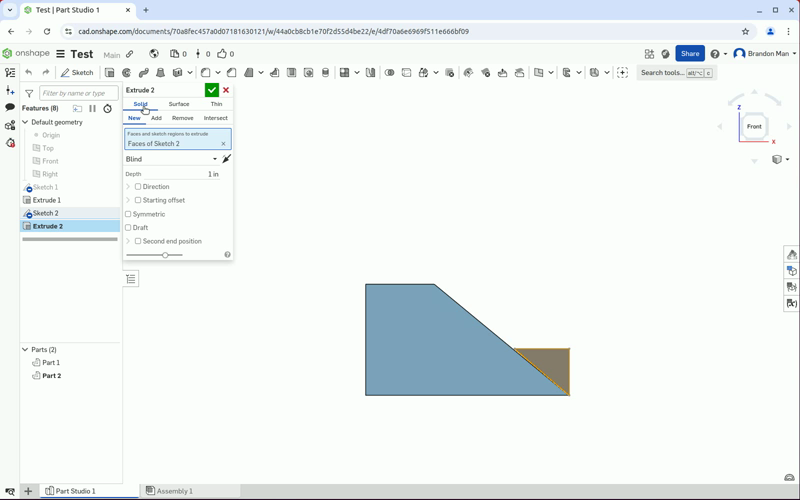
click(143, 106)
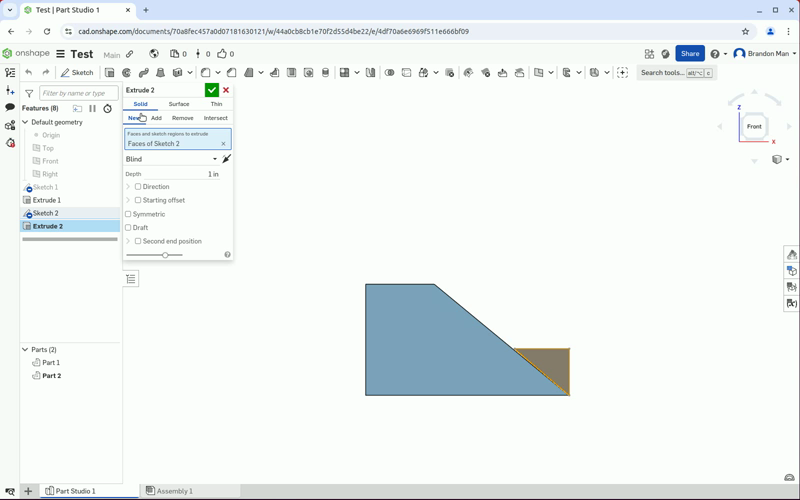
mouse_move(137, 120)
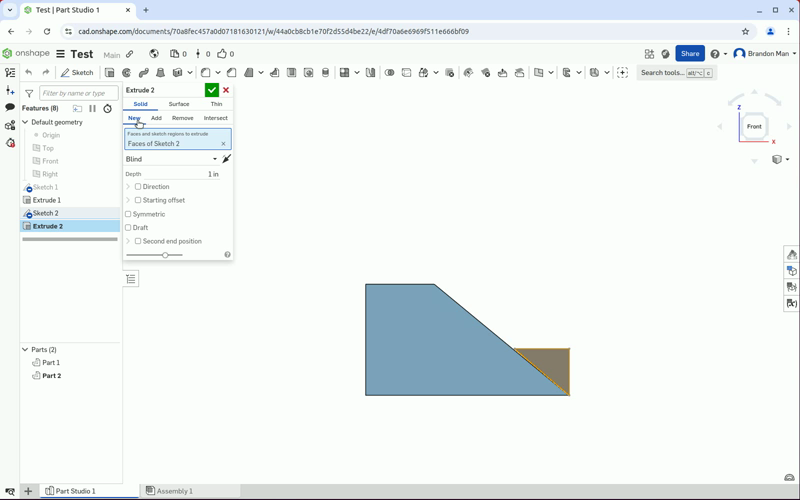
click(137, 120)
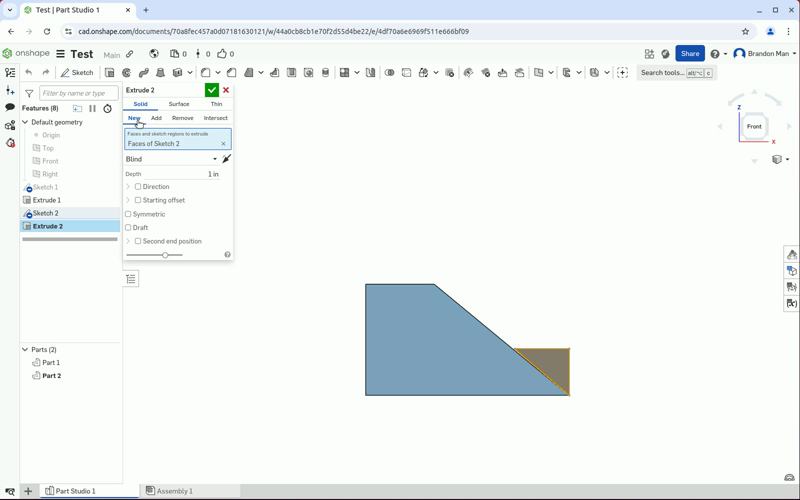
key(tab, 4)
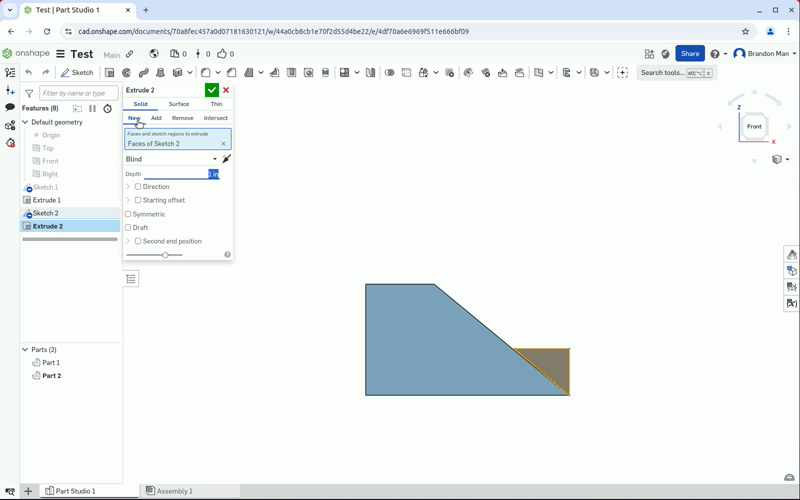
text(9.147)
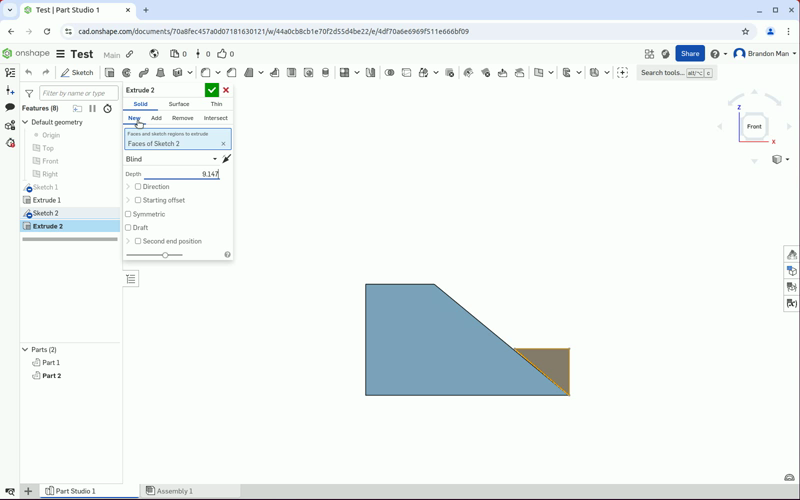
key(enter)
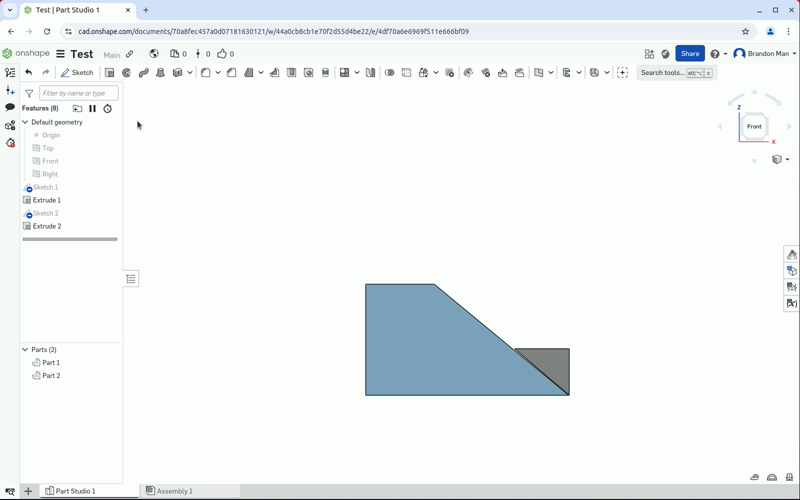
key(shift+h)
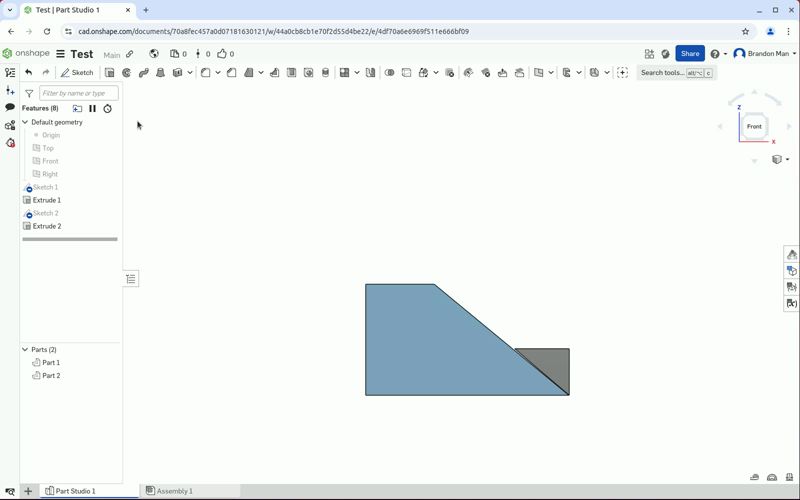
key(shift+h)
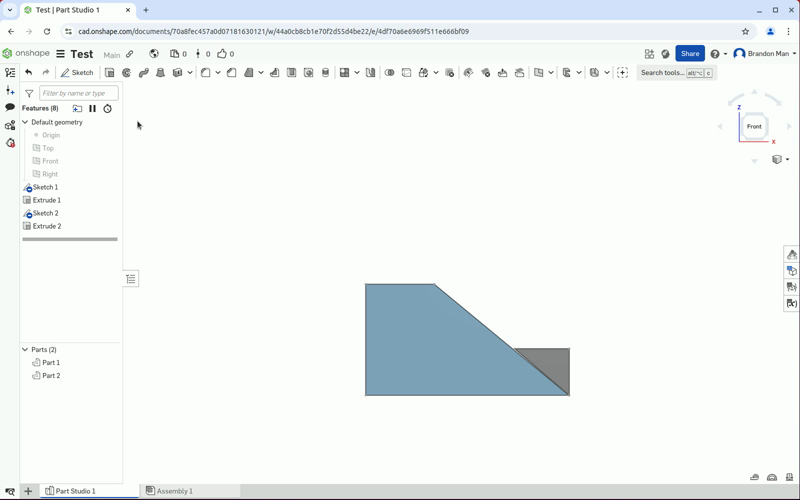
key(shift+7)
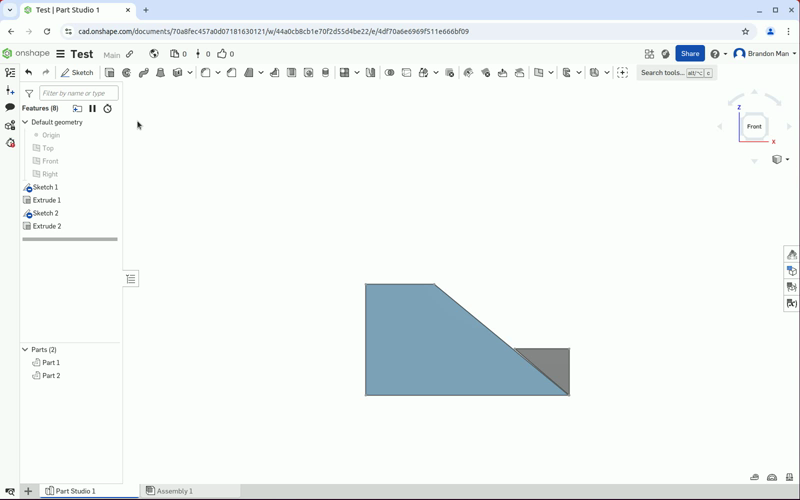
key(left, 2)
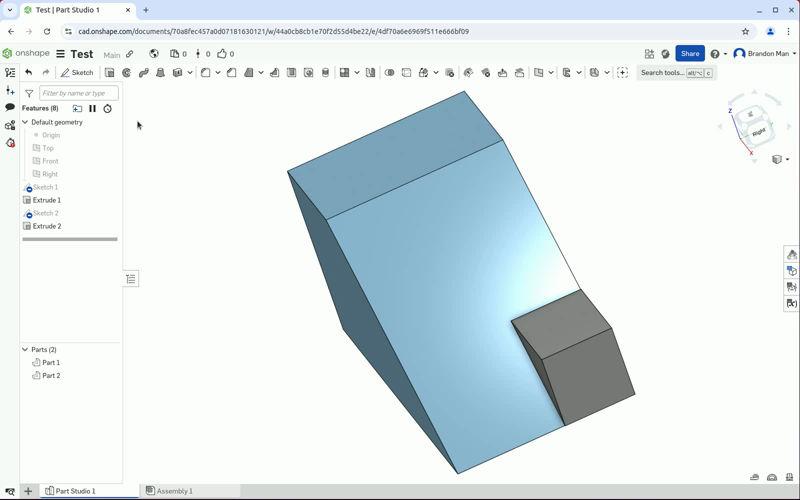
key(down, 2)
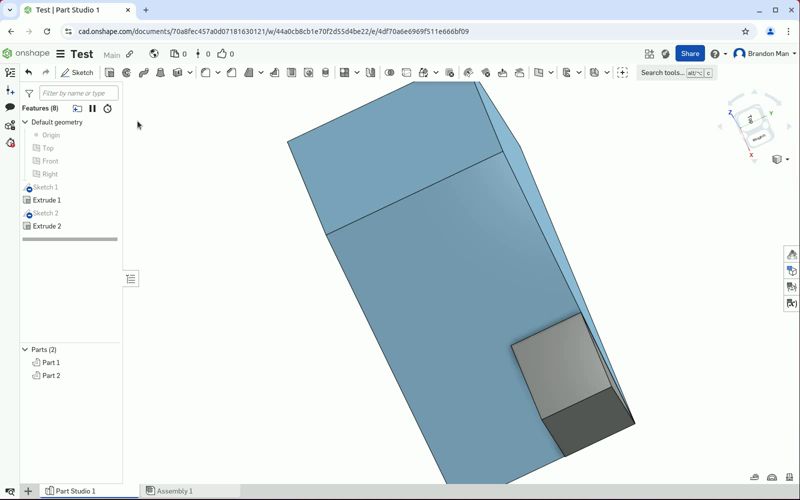
key(up, 2)
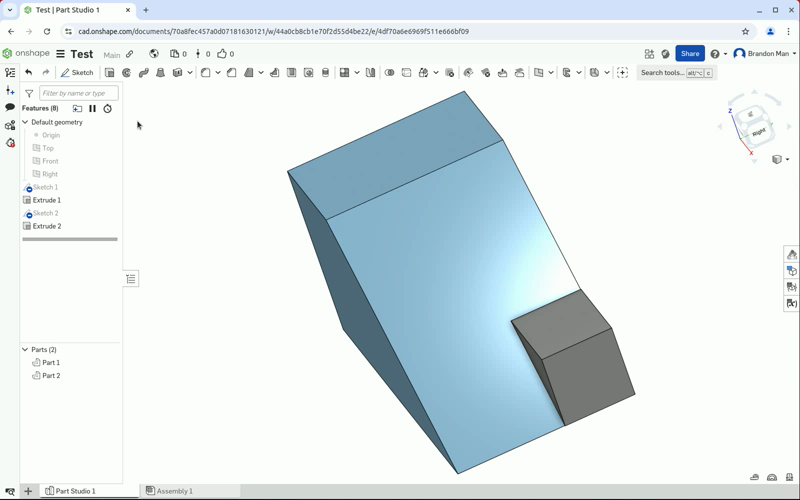
key(right, 2)
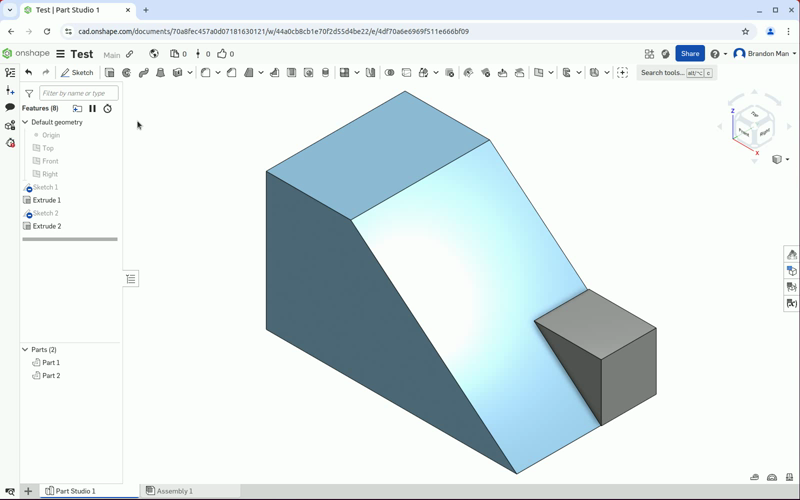
mouse_move(73, 189)
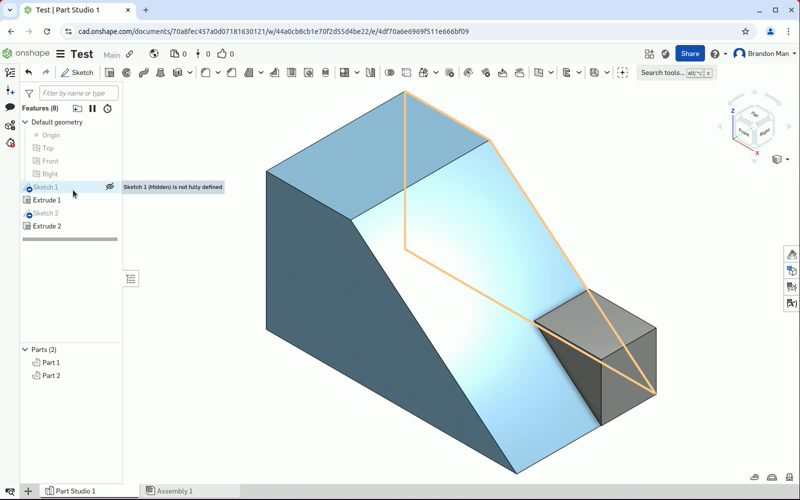
click(73, 189)